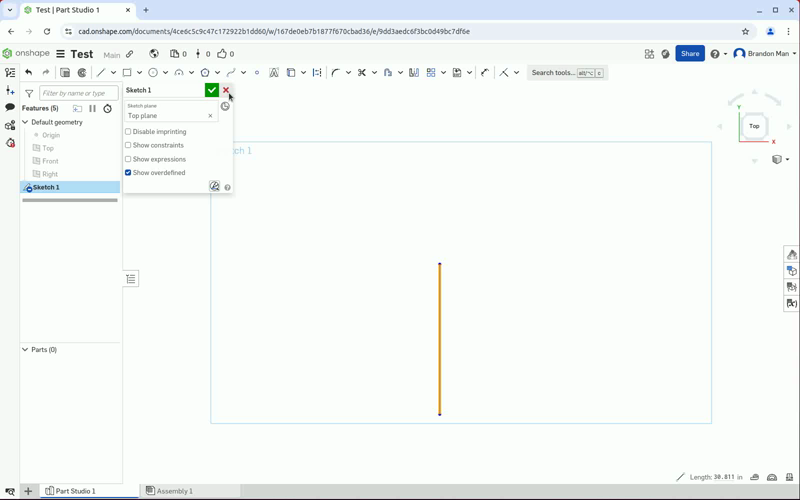
key(shift+h)
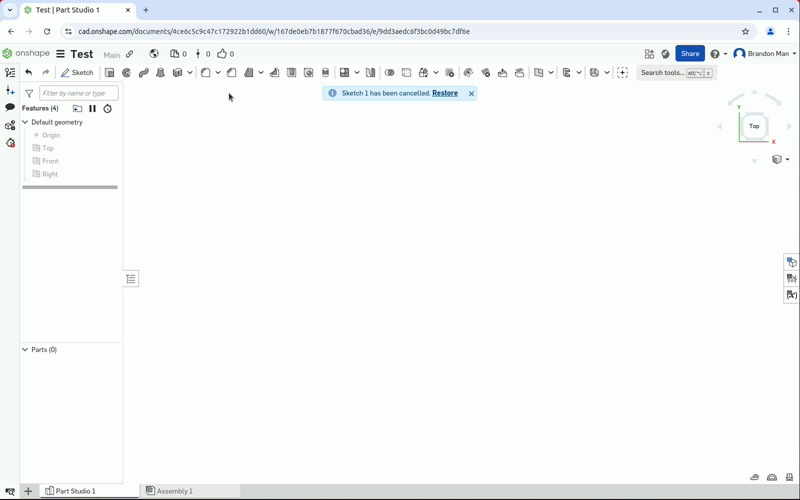
mouse_move(73, 352)
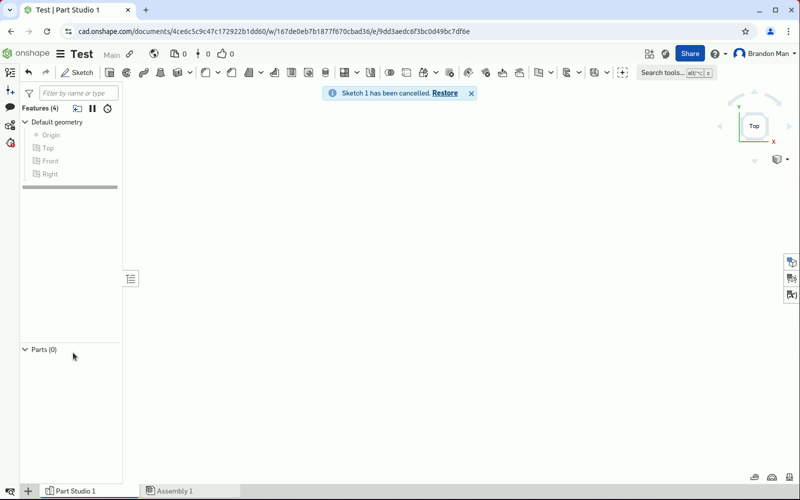
key(y)
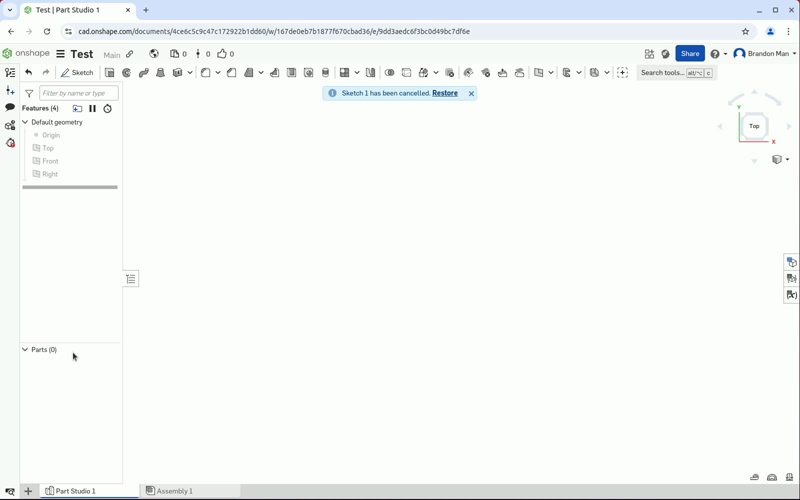
key(shift+p)
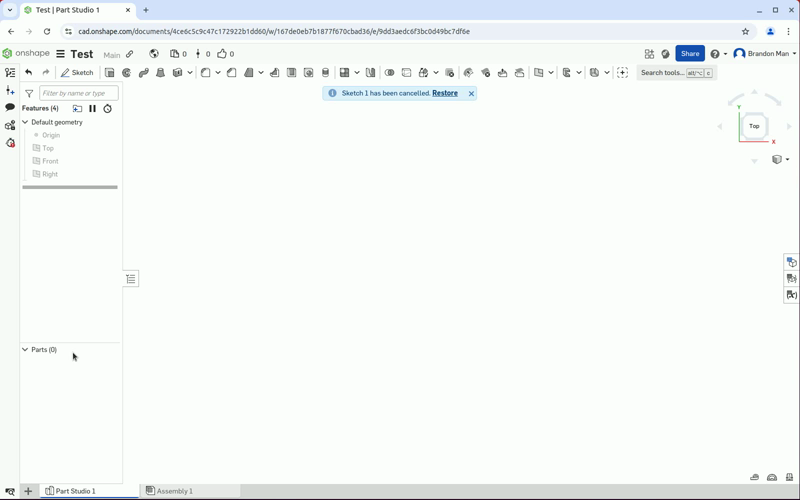
key(space)
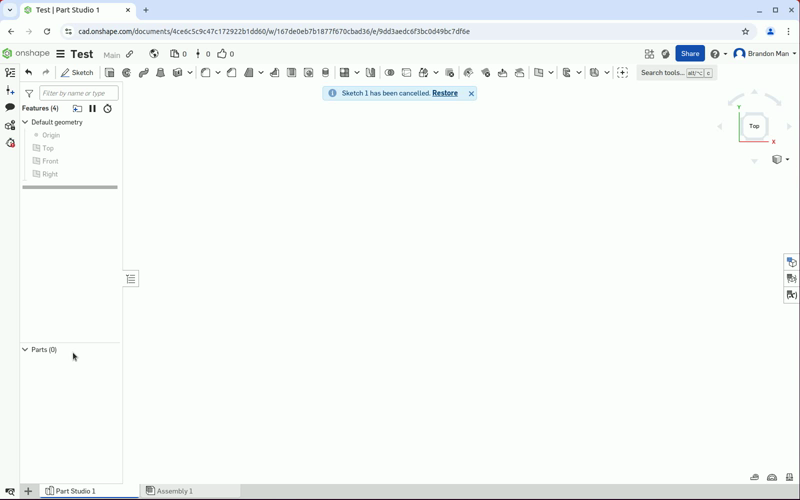
key_down(shift)
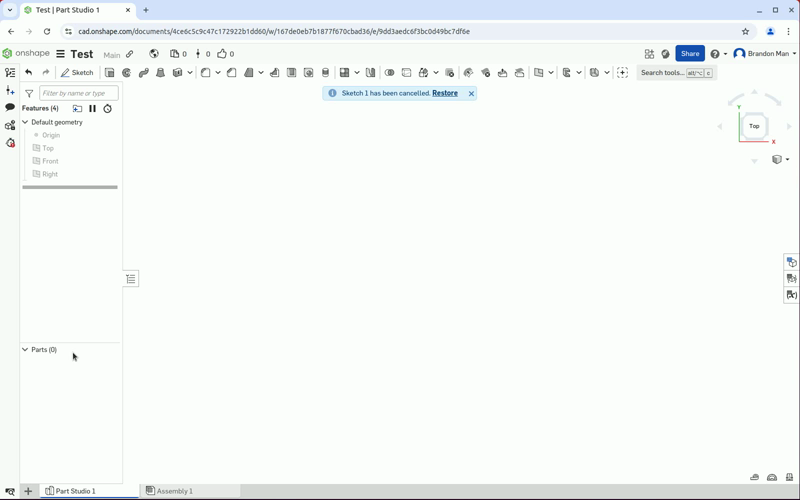
key(up)
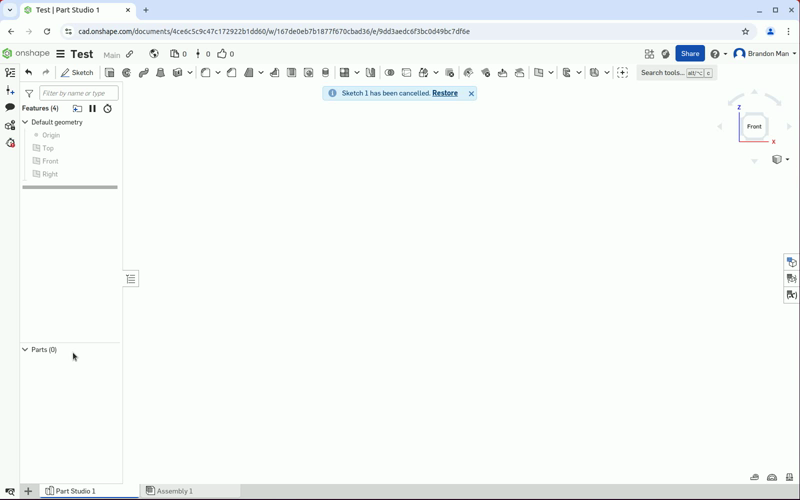
key_up(shift)
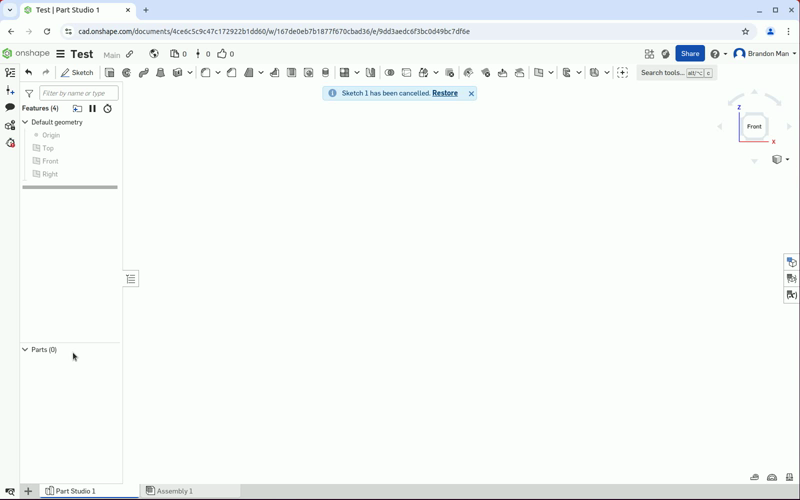
mouse_move(73, 352)
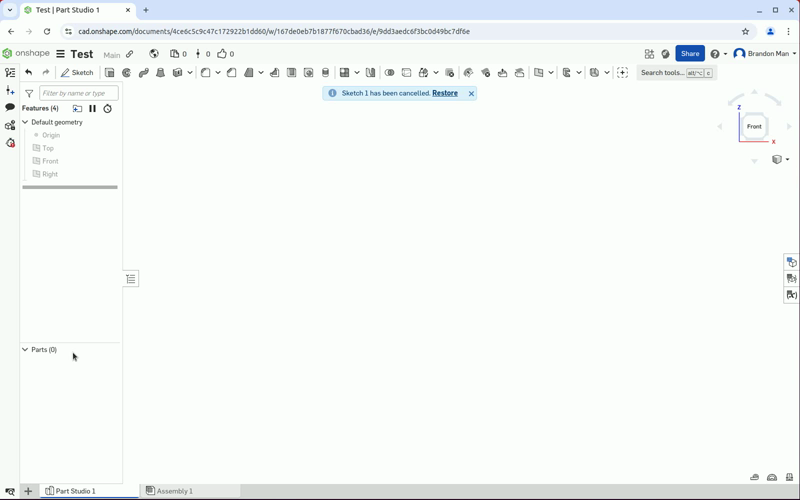
key(shift+y)
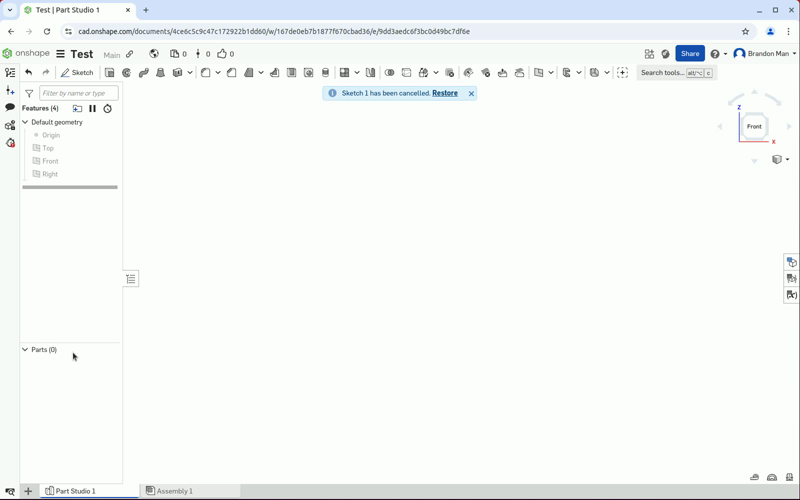
key(shift+s)
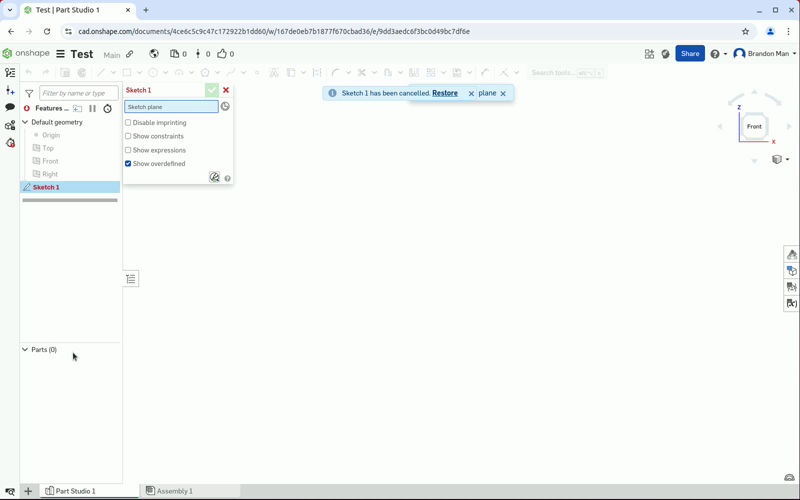
mouse_move(73, 163)
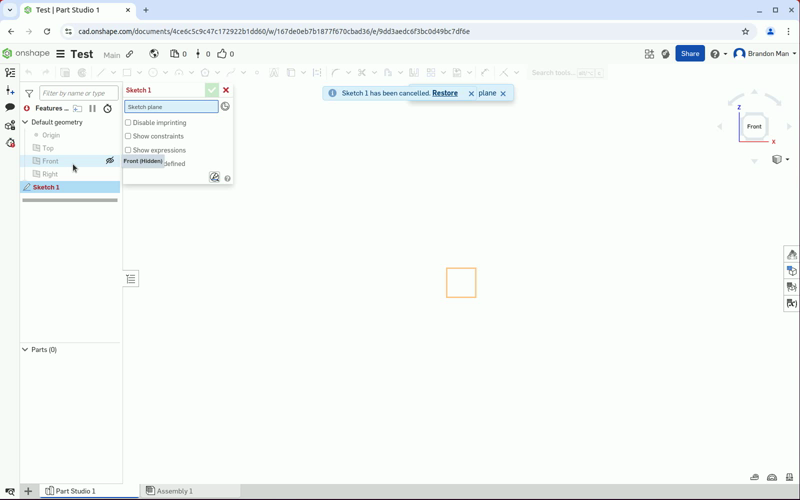
click(73, 163)
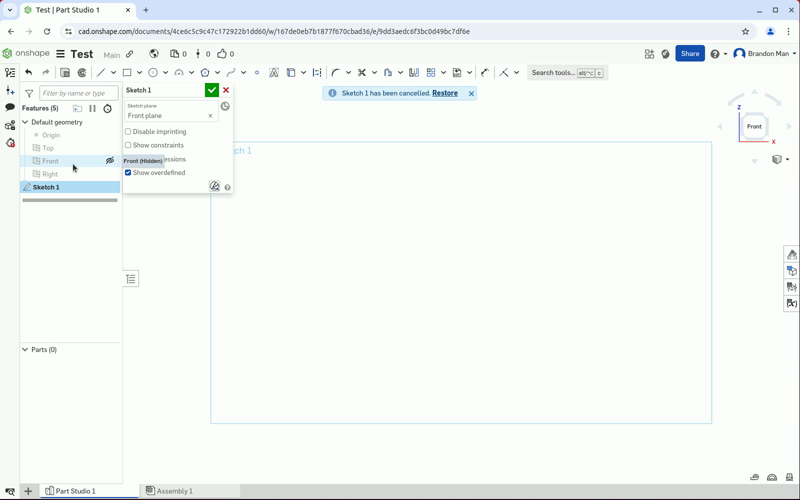
mouse_move(73, 352)
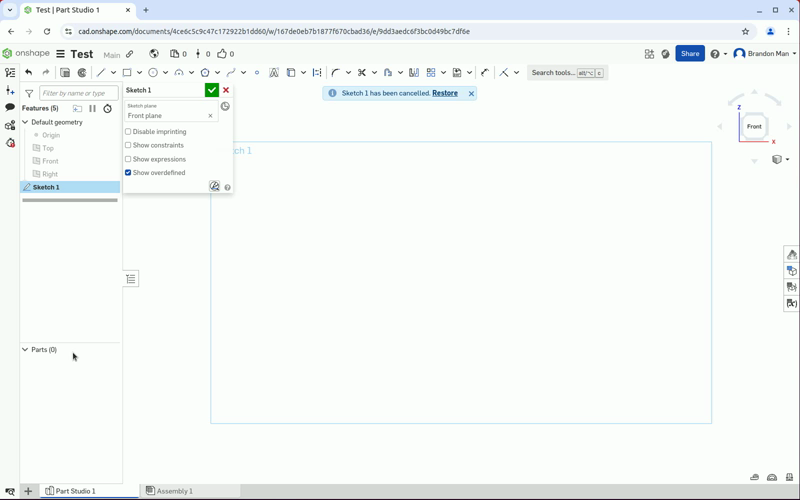
key(y)
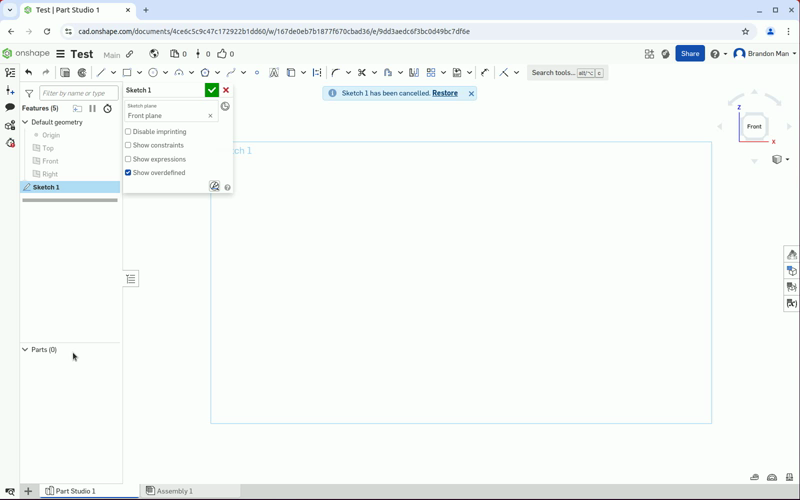
key(l)
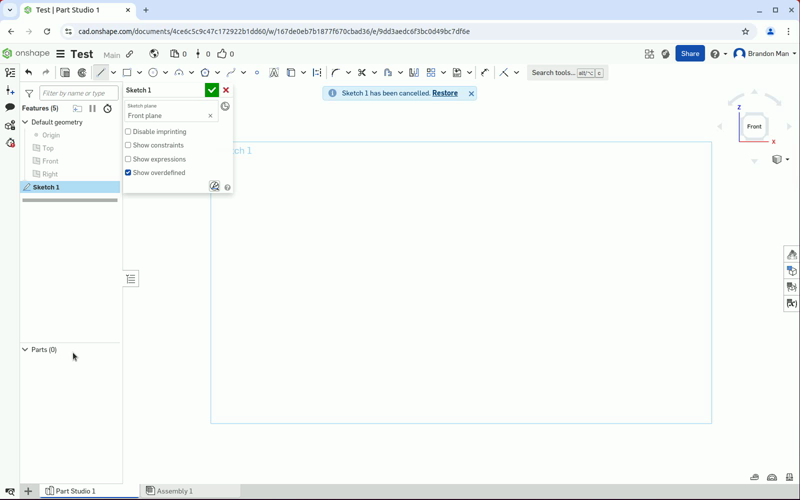
key_down(shift)
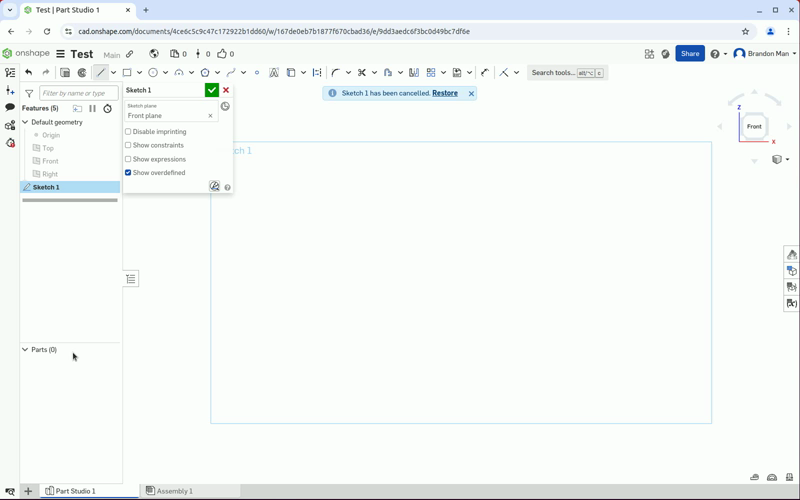
mouse_move(460, 282)
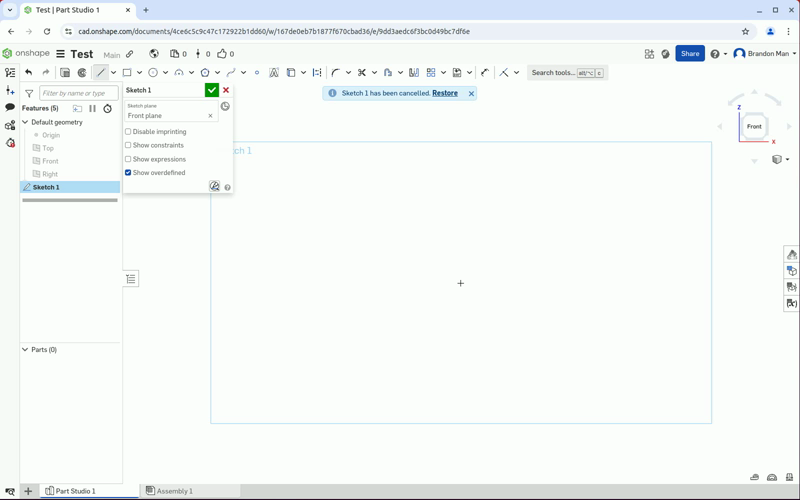
click(460, 282)
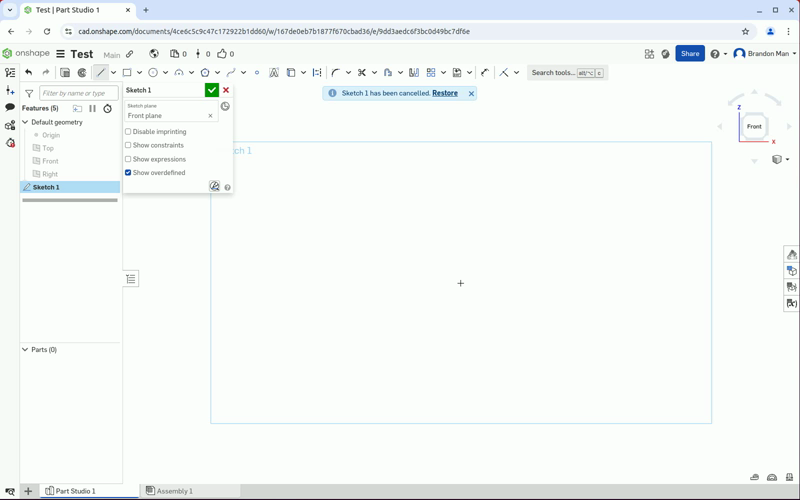
key_up(shift)
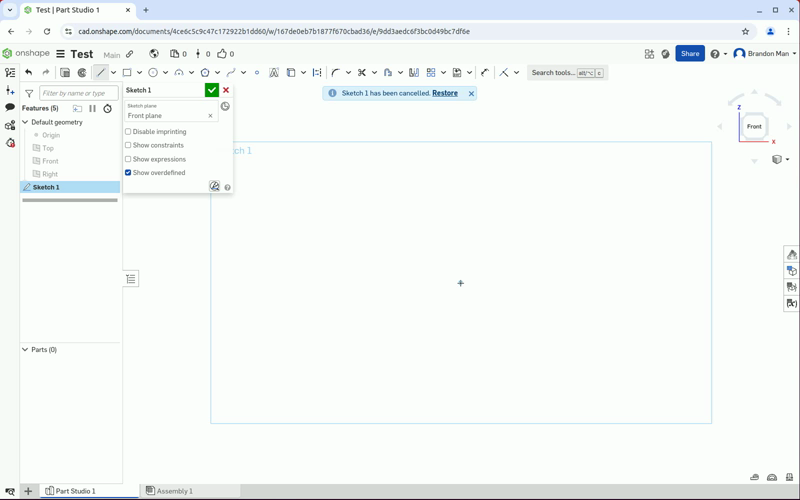
key_down(shift)
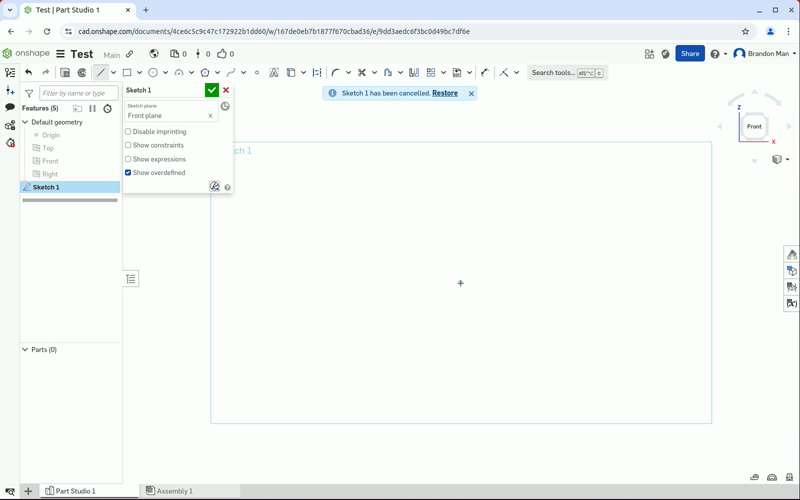
mouse_move(573, 282)
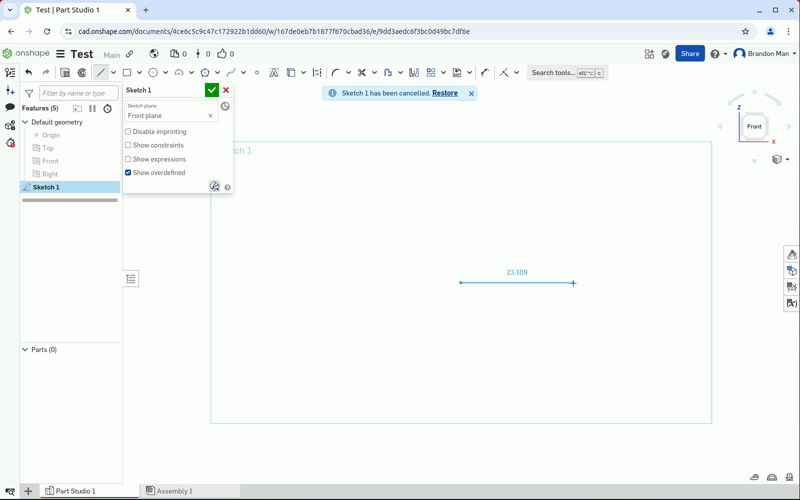
click(573, 282)
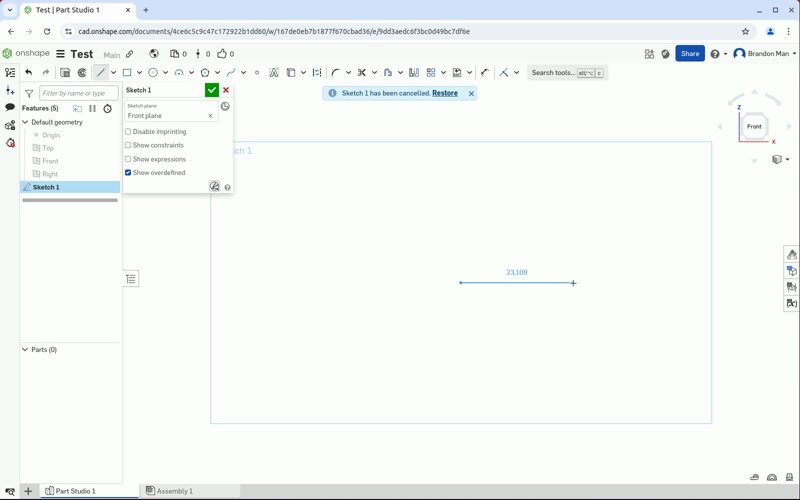
key_up(shift)
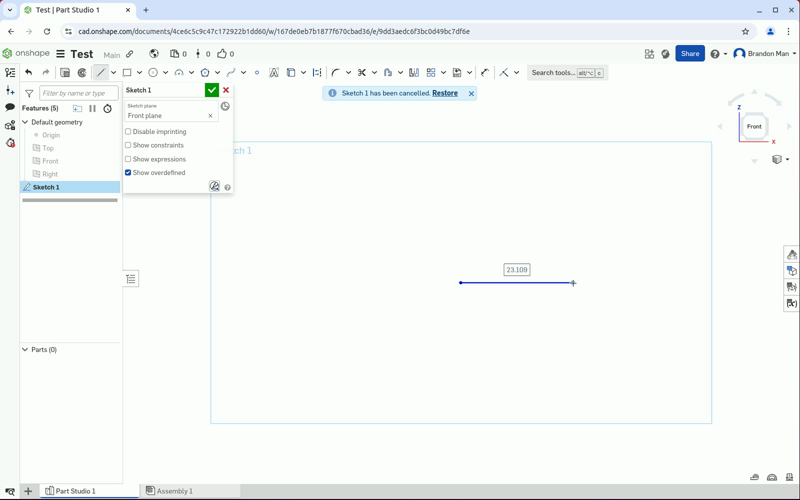
key_down(shift)
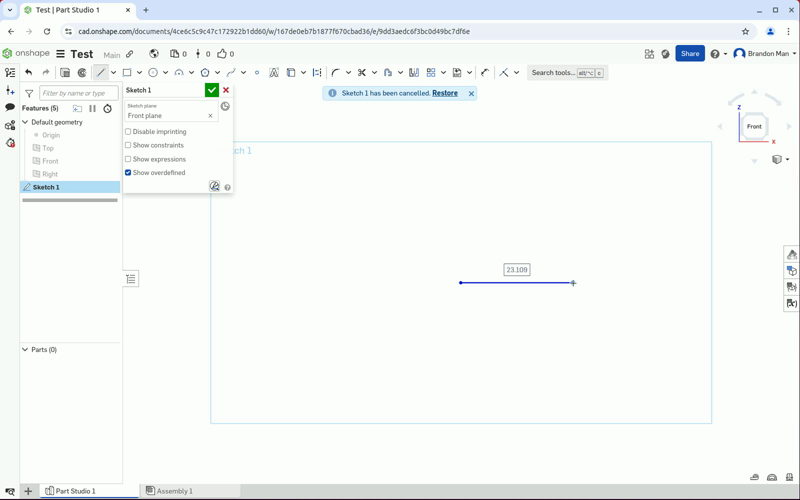
mouse_move(573, 171)
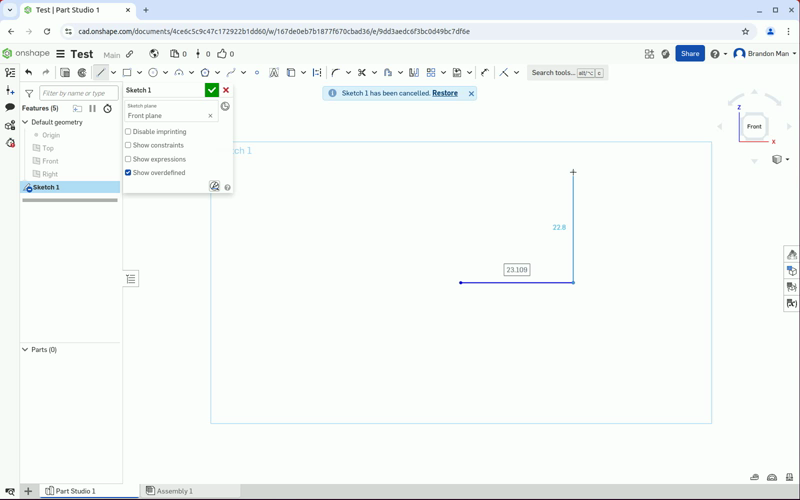
click(573, 171)
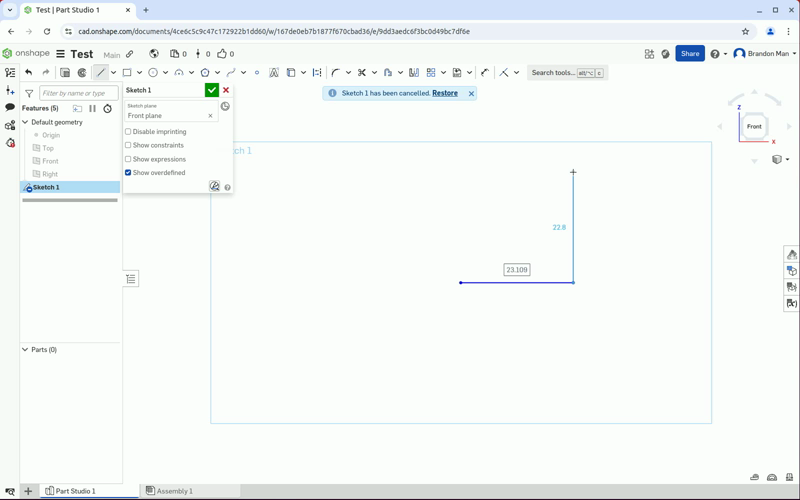
key_up(shift)
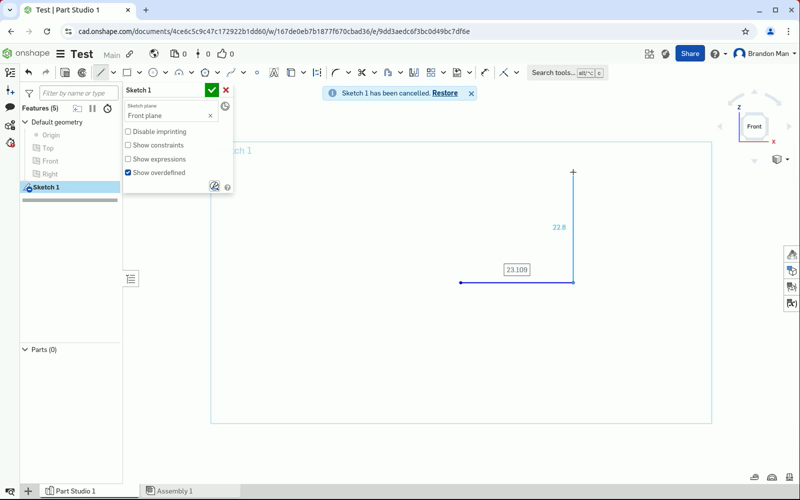
key_down(shift)
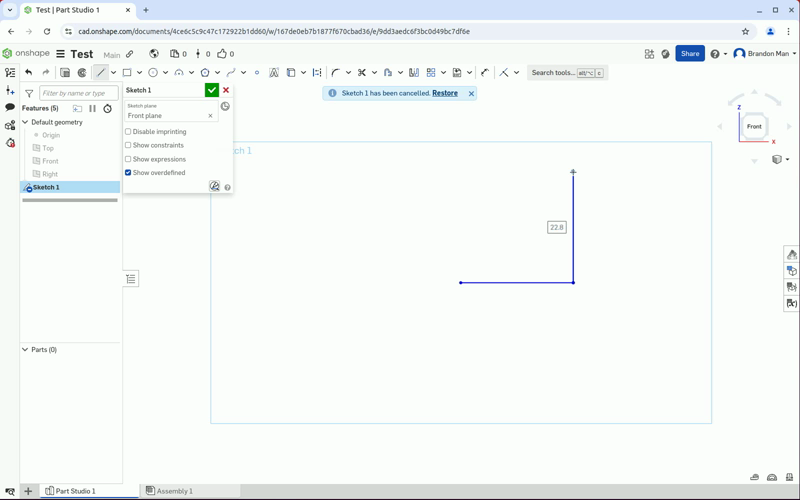
mouse_move(460, 171)
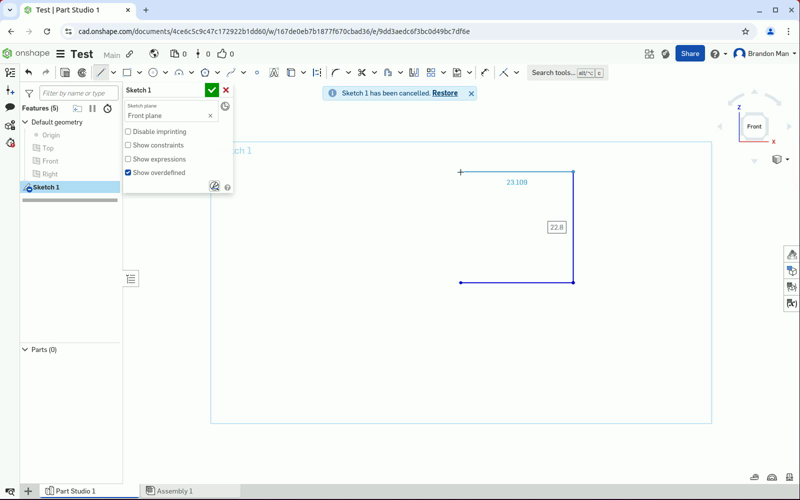
click(460, 171)
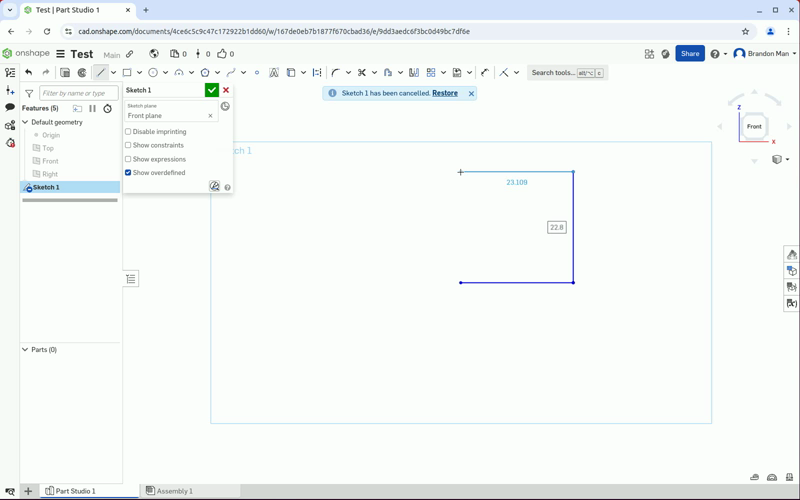
key_up(shift)
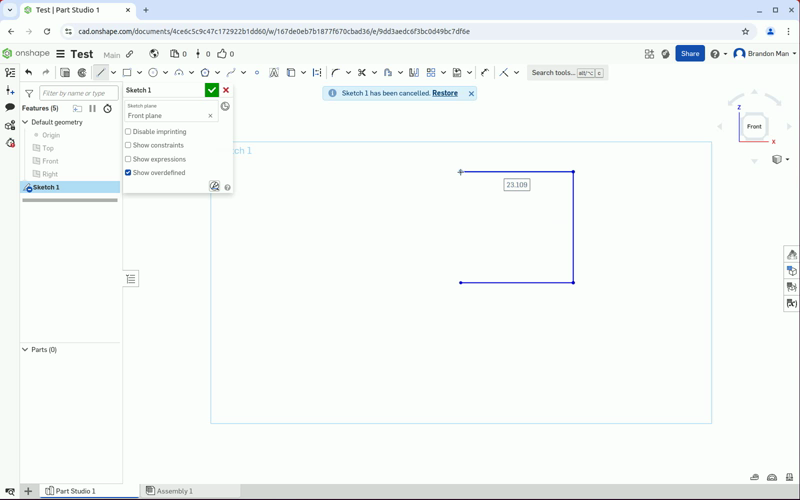
key_down(shift)
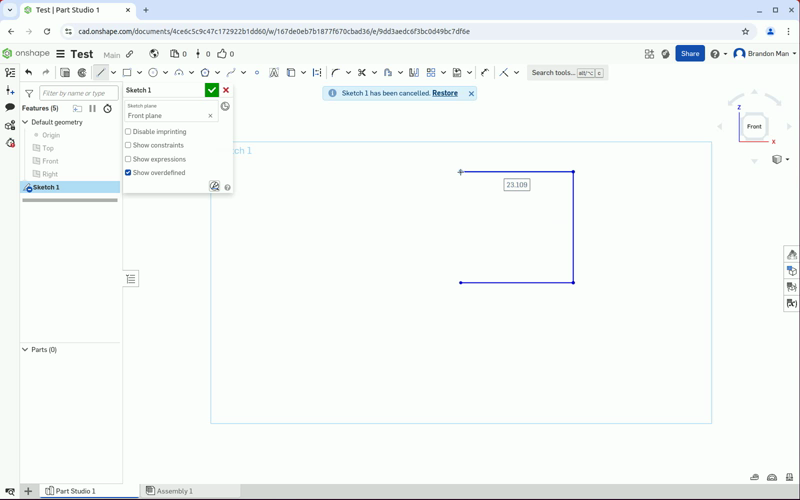
mouse_move(460, 282)
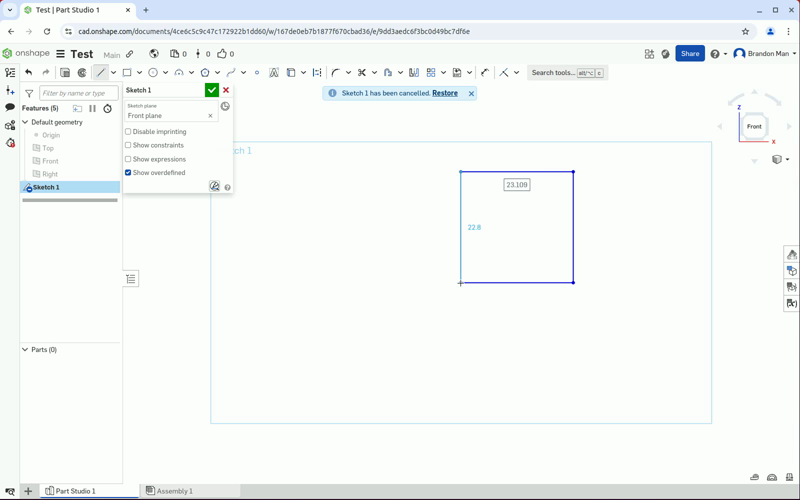
key_up(shift)
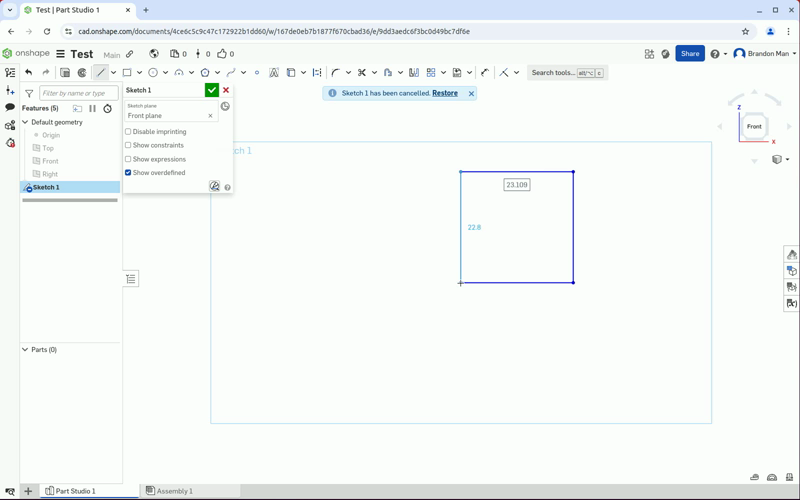
click(460, 282)
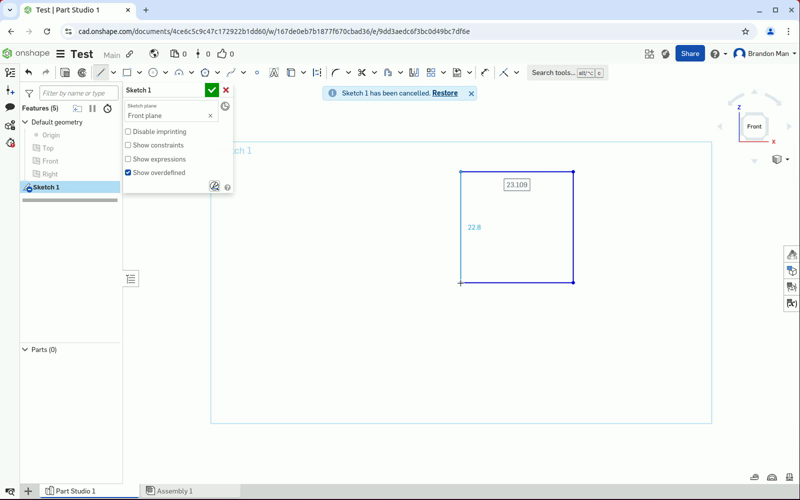
key(esc)
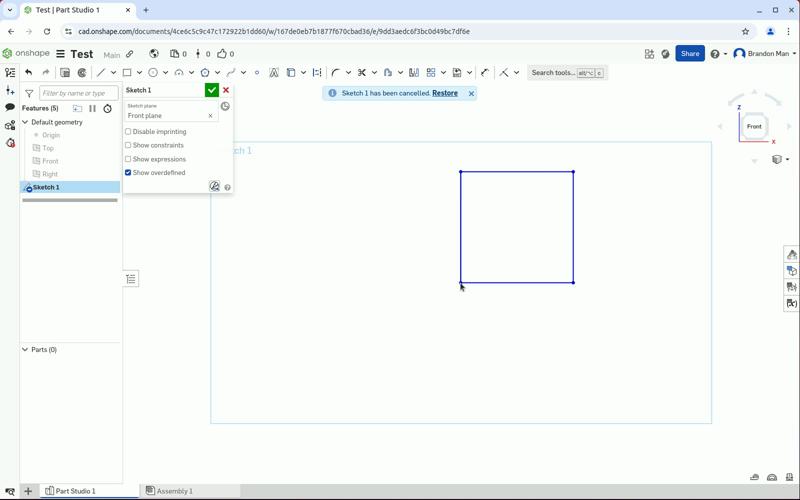
mouse_move(486, 201)
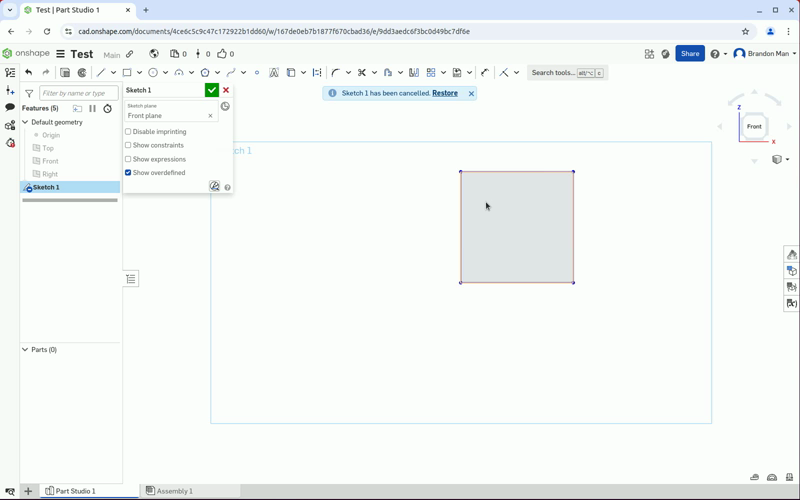
click(486, 201)
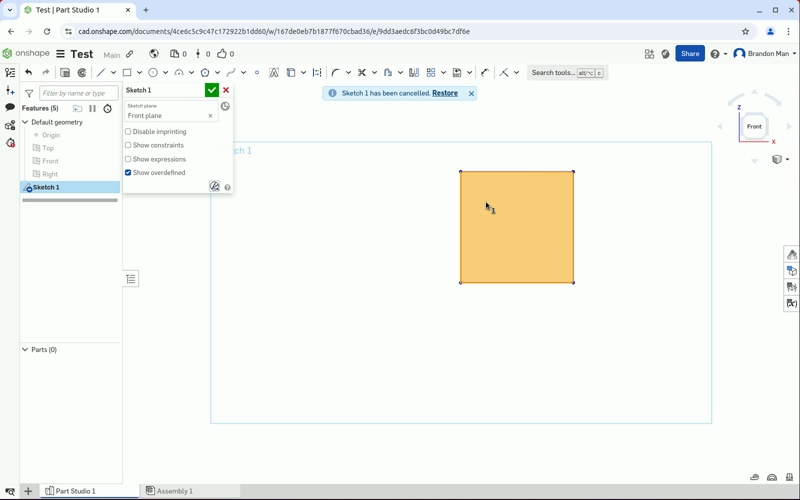
mouse_move(73, 352)
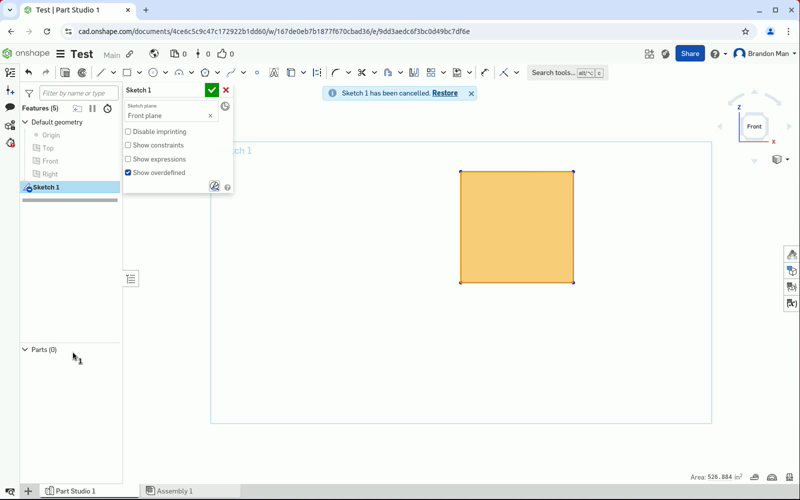
key(shift+y)
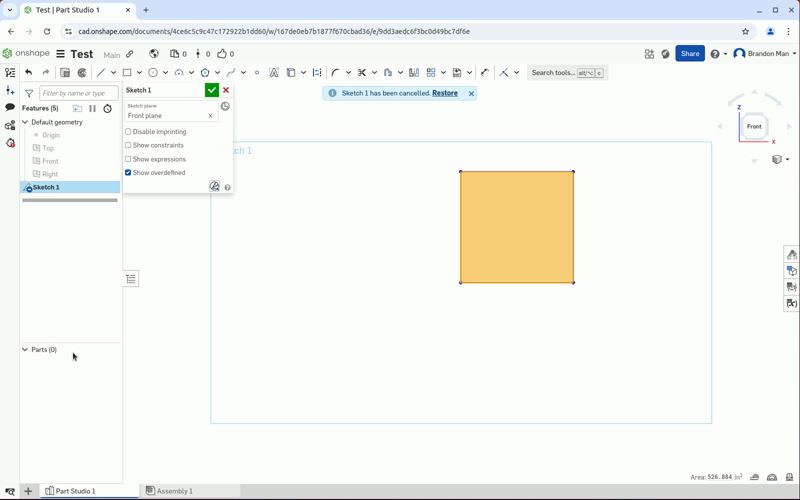
key(shift+e)
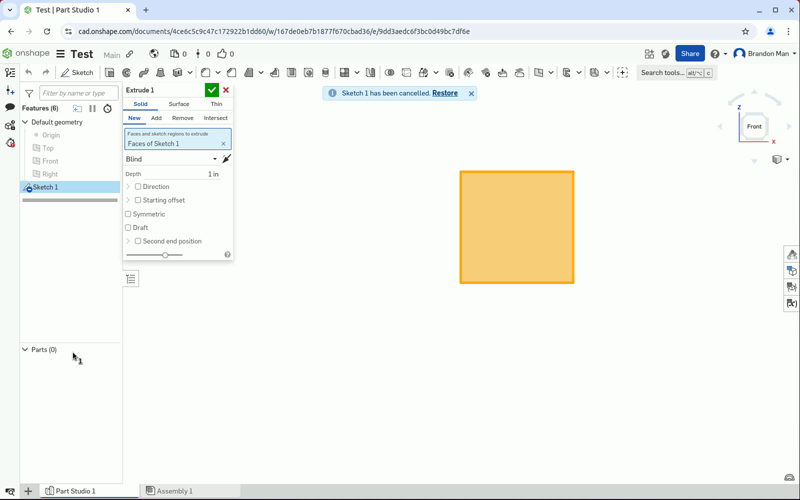
mouse_move(143, 106)
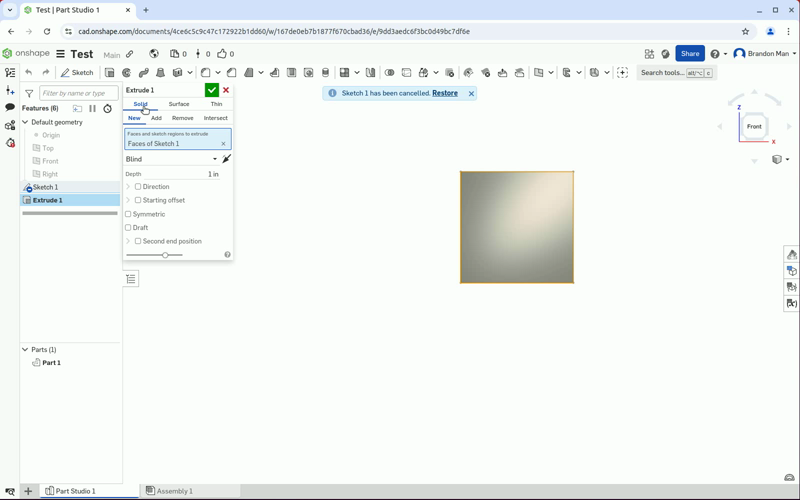
click(143, 106)
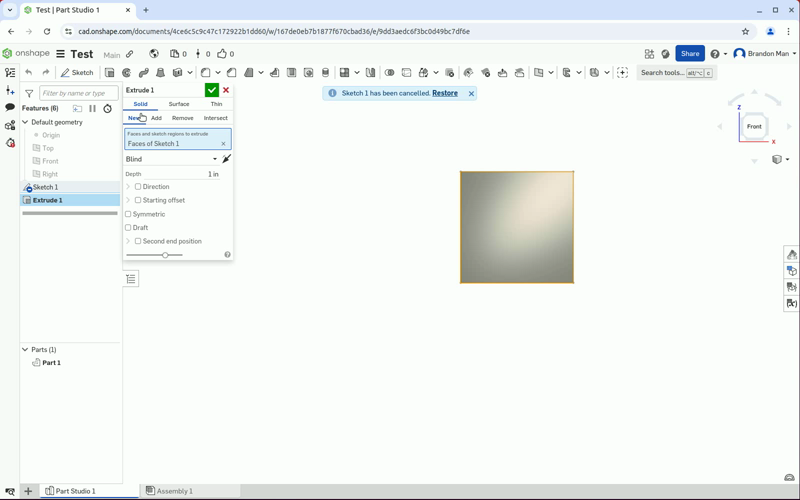
mouse_move(137, 120)
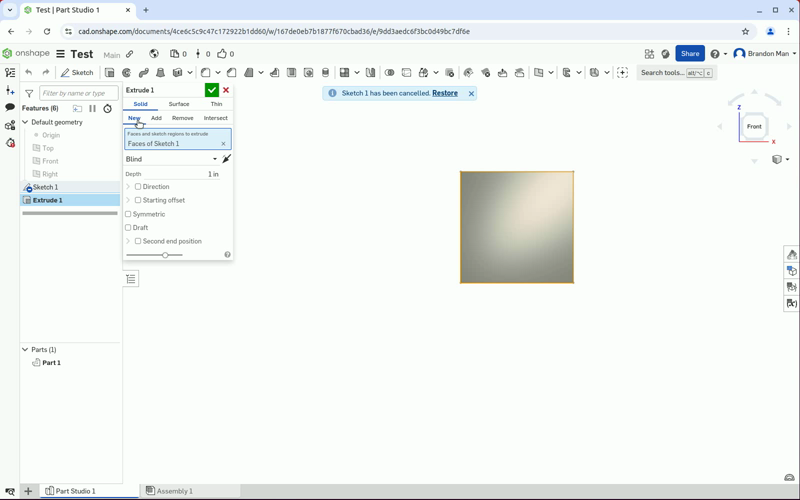
click(137, 120)
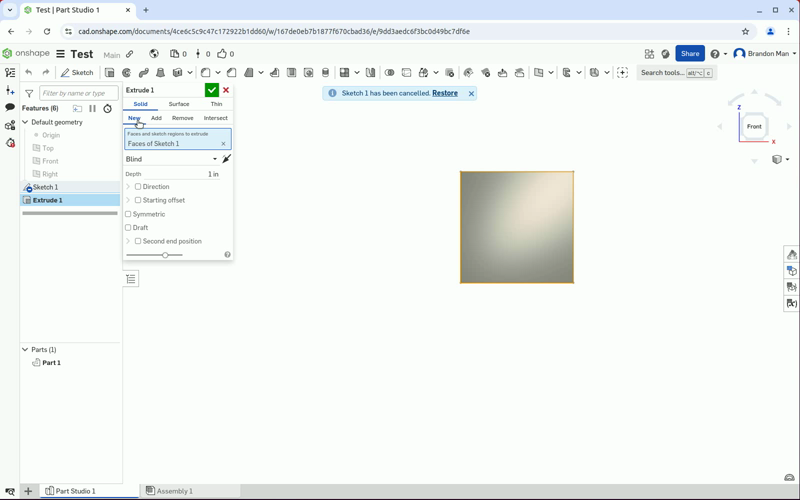
key(tab, 4)
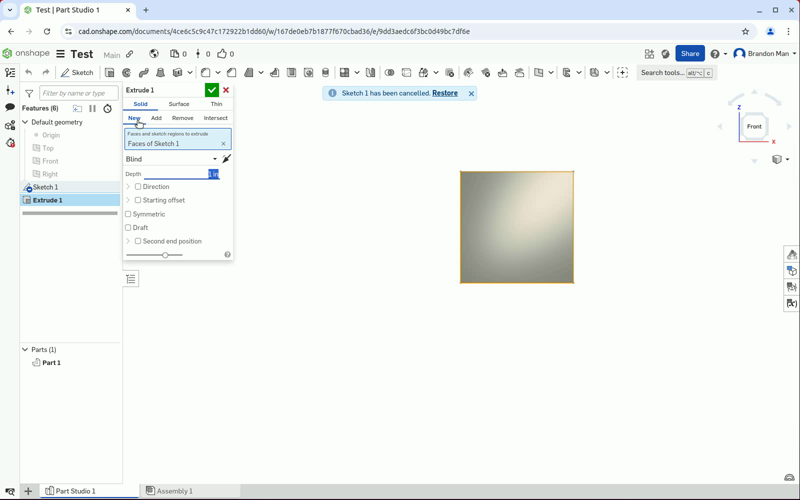
text(2.648)
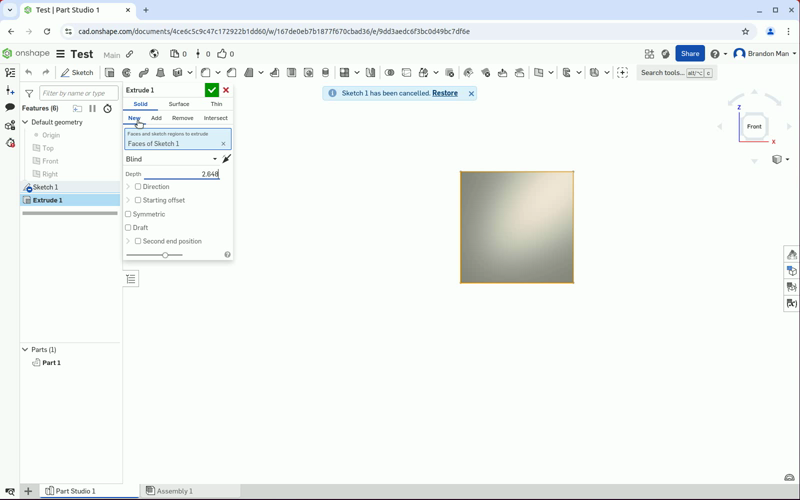
key(enter)
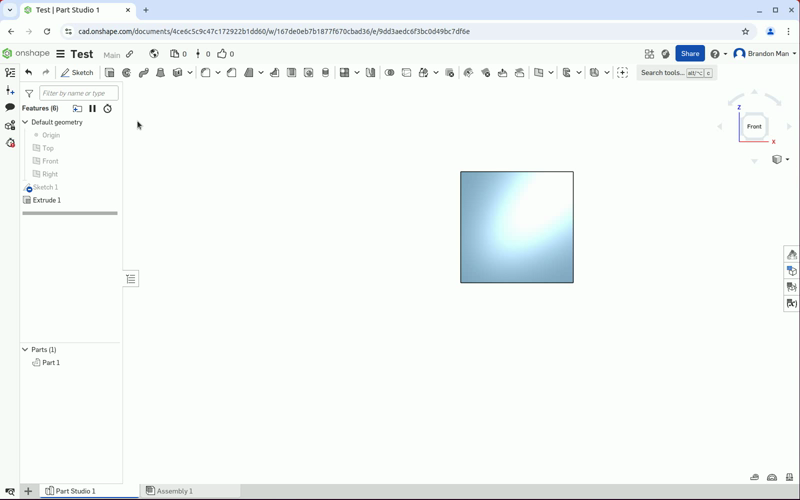
key(shift+h)
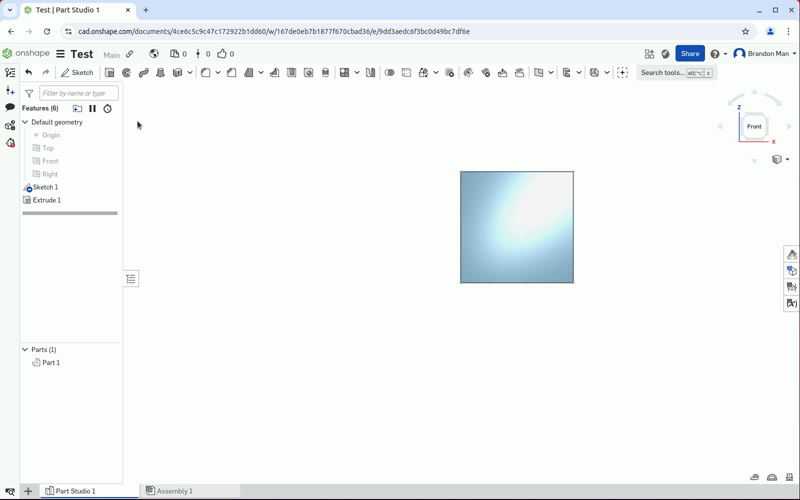
key(shift+h)
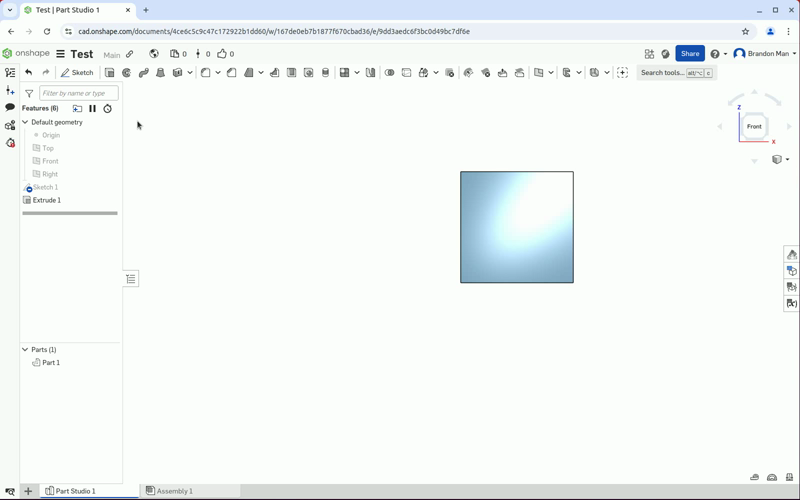
mouse_move(73, 189)
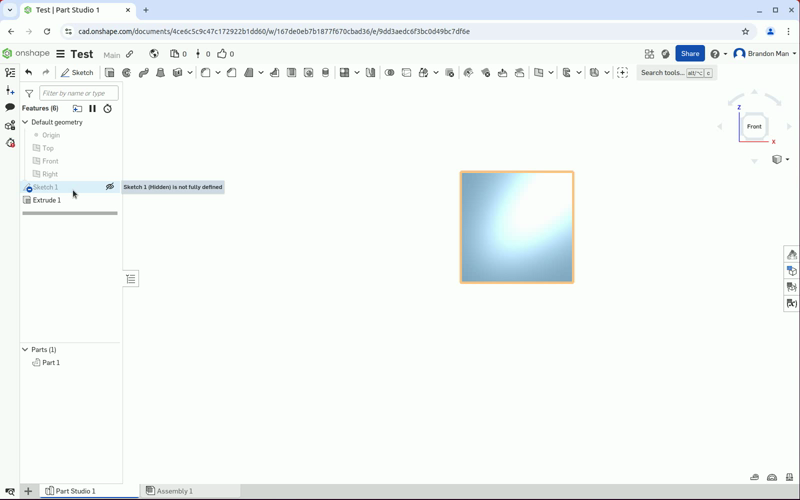
click(73, 189)
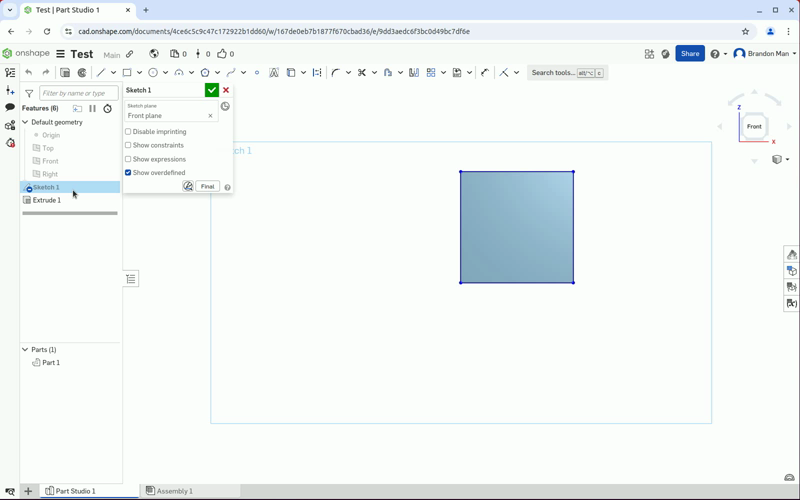
mouse_move(229, 92)
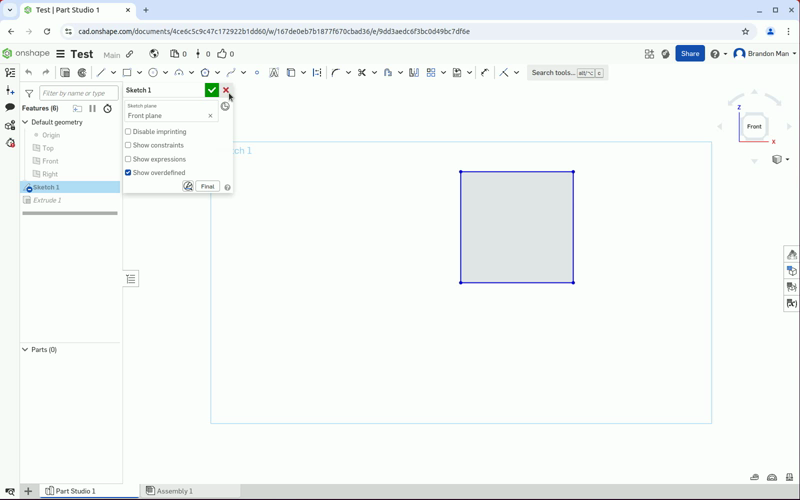
click(229, 92)
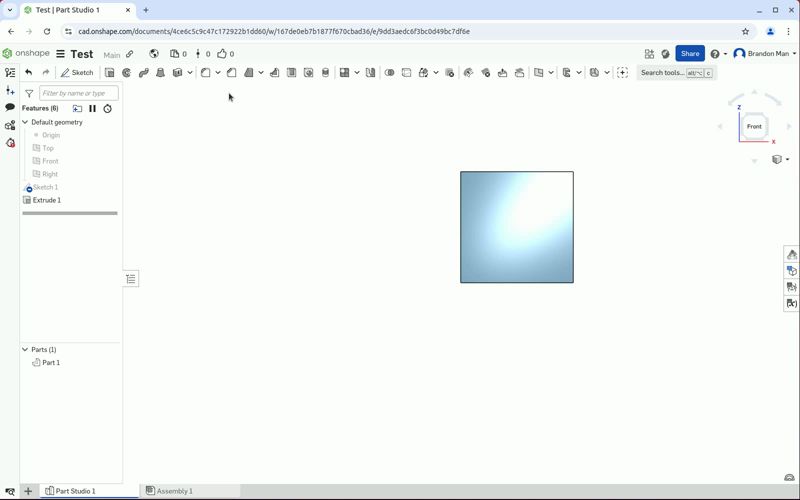
mouse_move(541, 75)
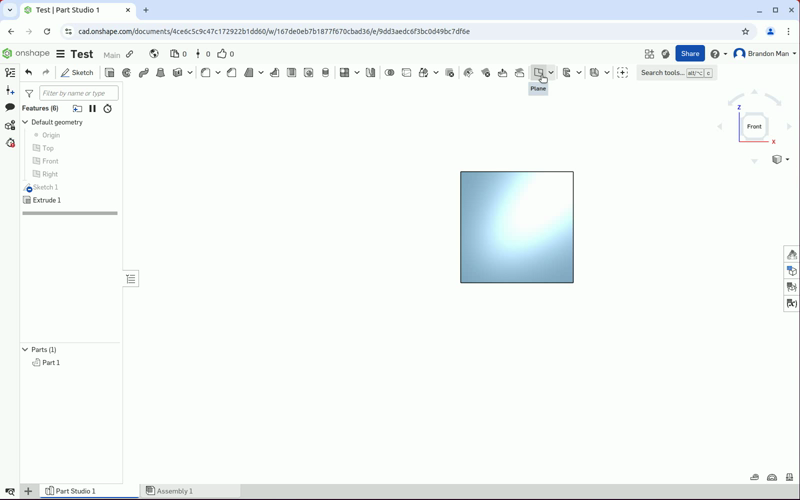
click(541, 75)
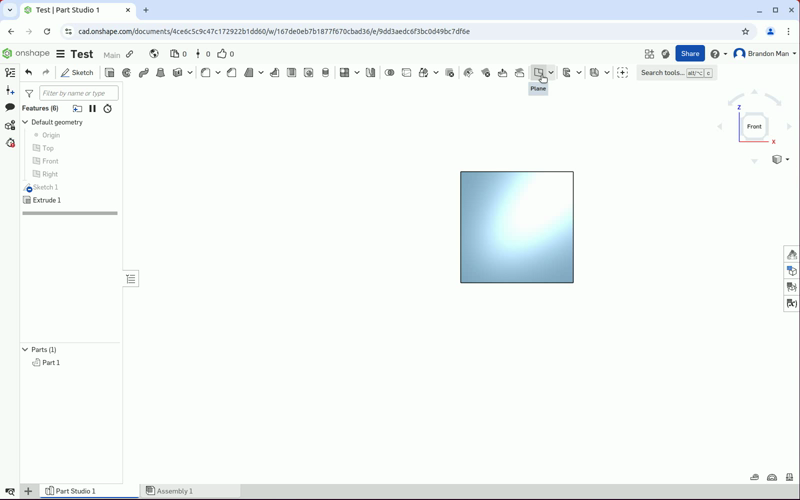
mouse_move(73, 163)
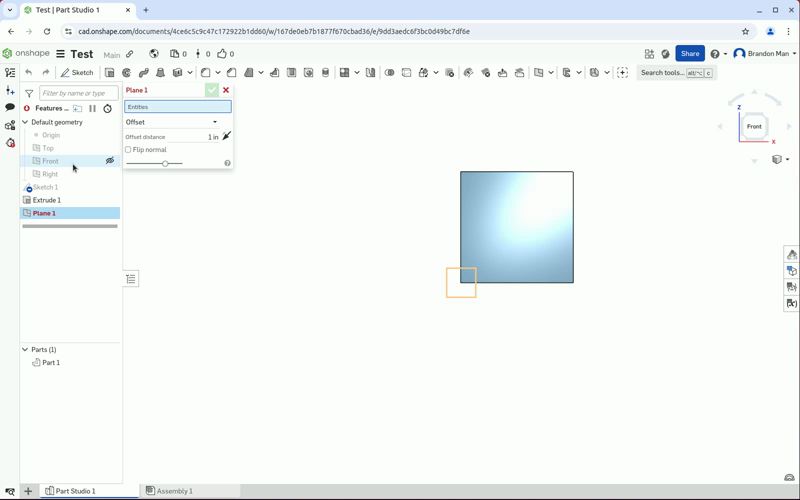
click(73, 163)
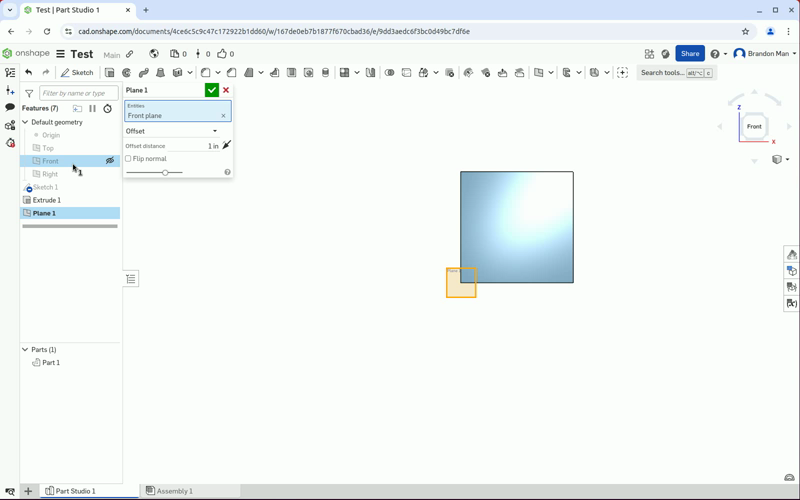
key(tab, 2)
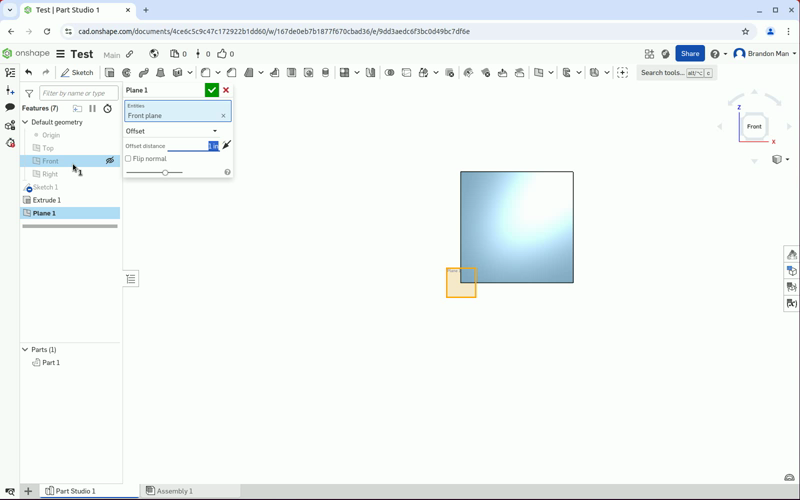
text(2.65)
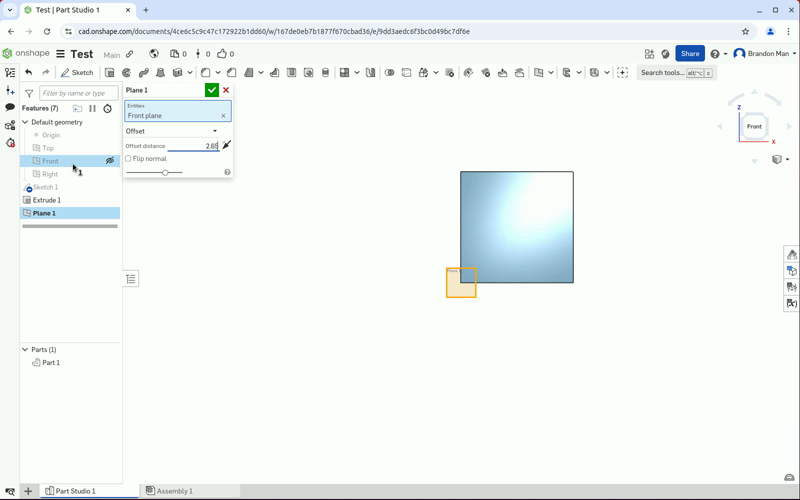
key(enter, 2)
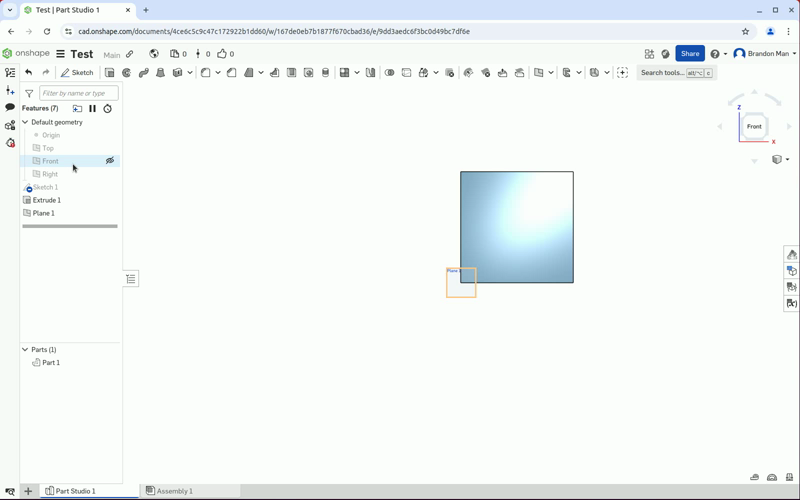
key(shift+s)
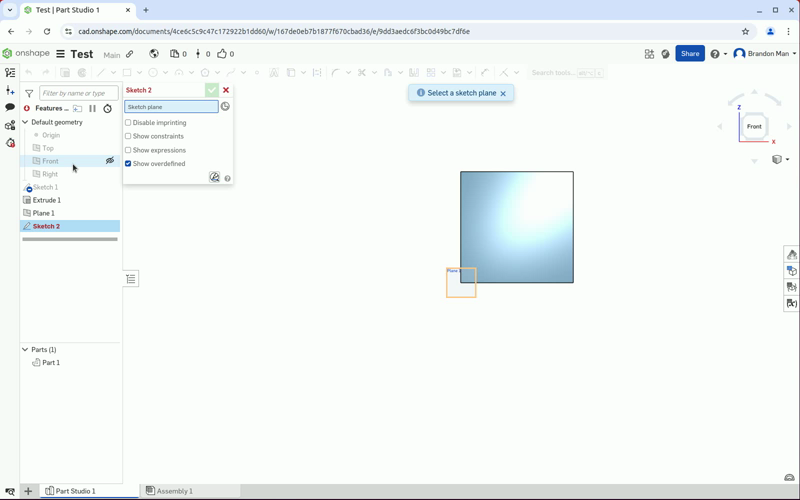
mouse_move(73, 215)
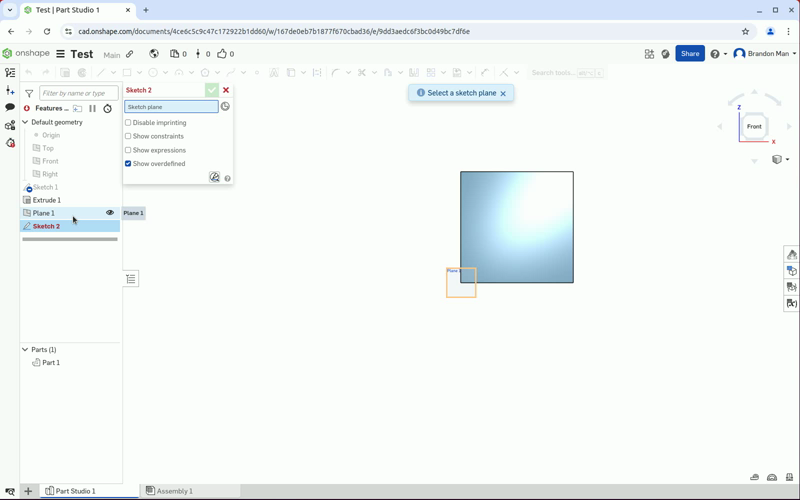
click(73, 215)
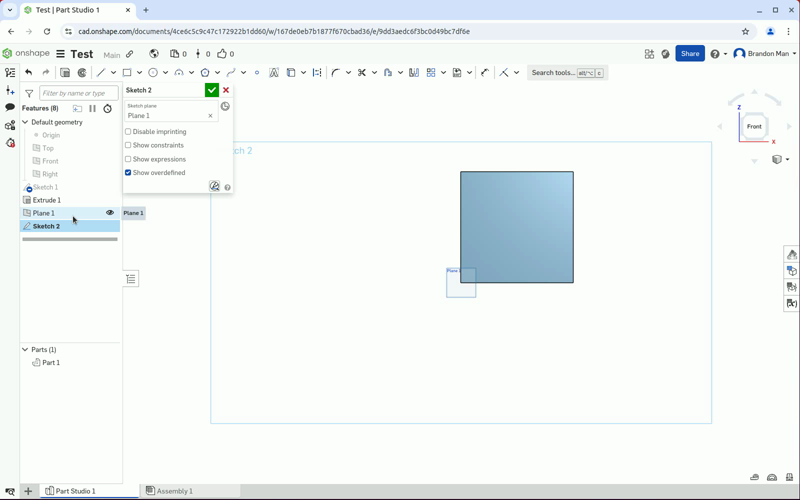
mouse_move(73, 352)
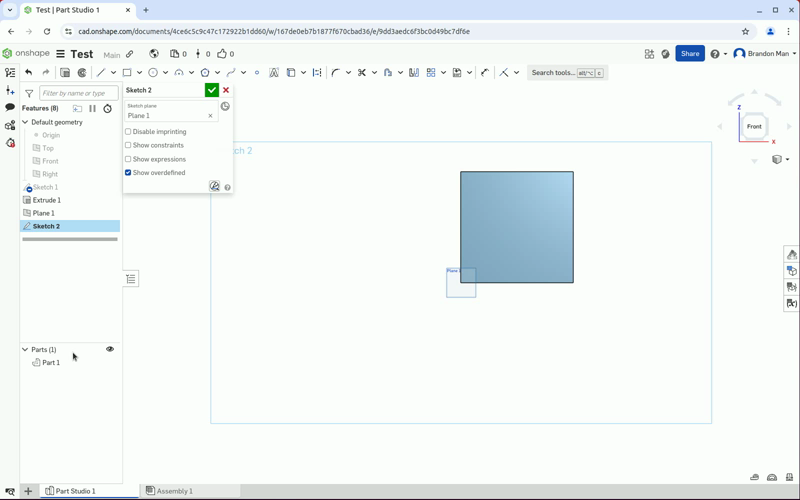
key(y)
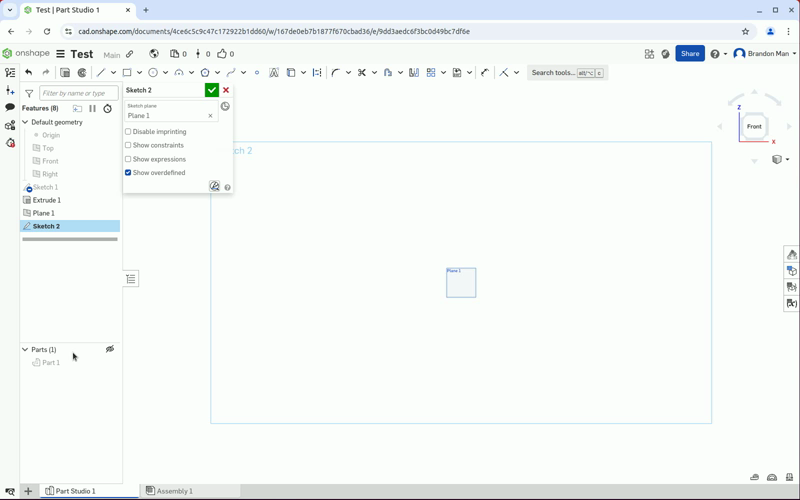
key(l)
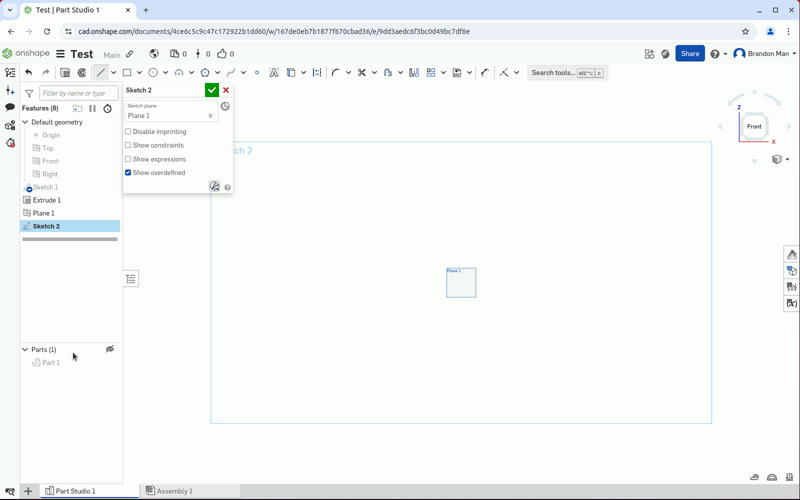
key_down(shift)
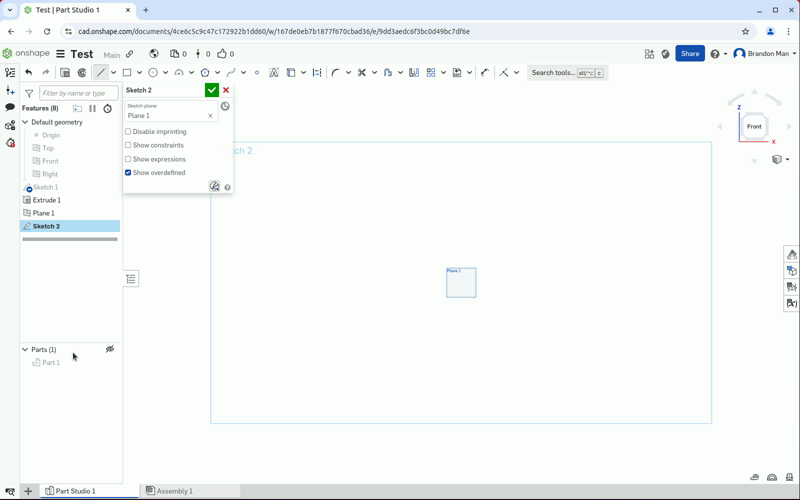
mouse_move(460, 282)
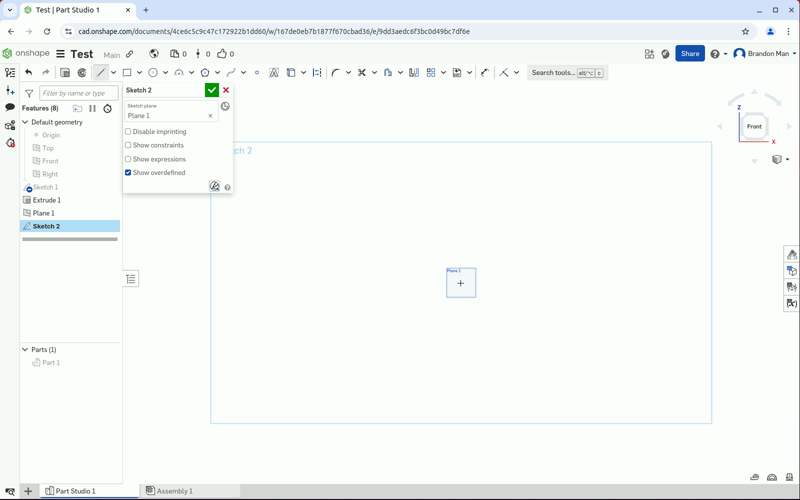
click(460, 282)
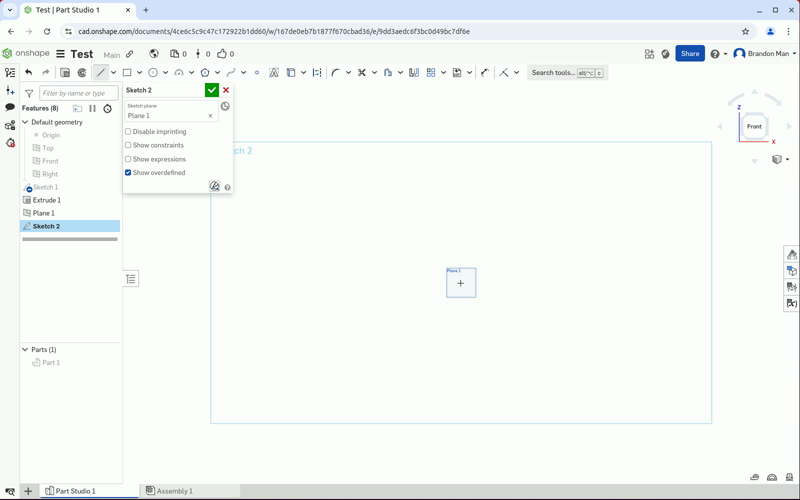
key_up(shift)
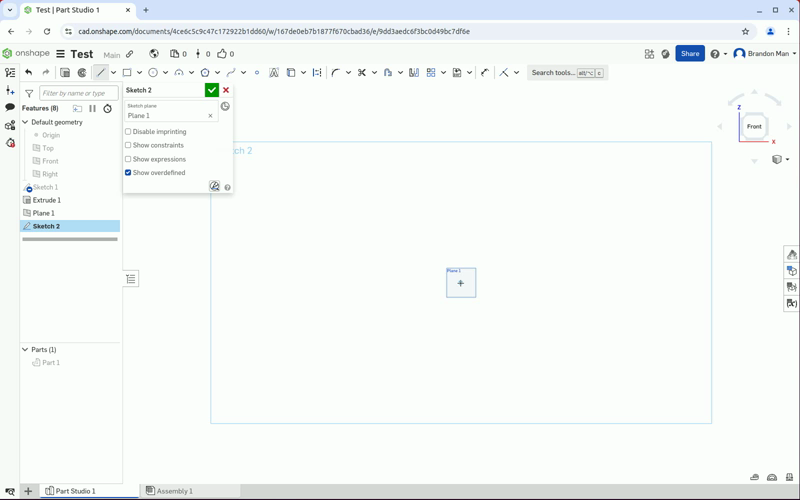
key_down(shift)
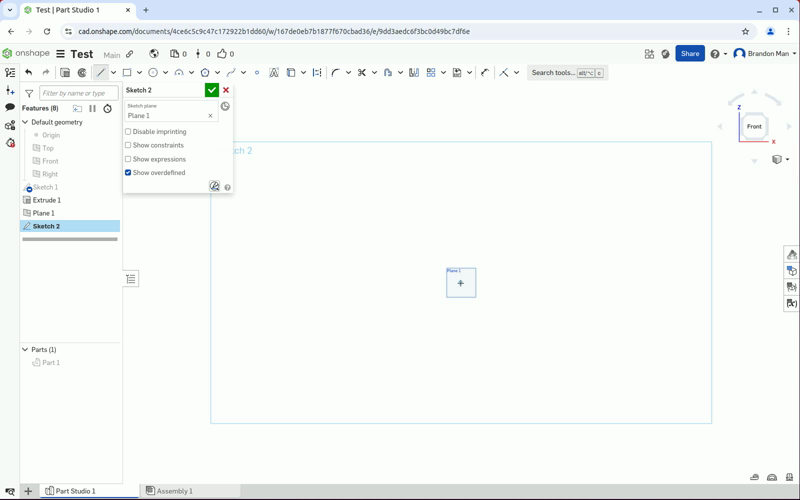
mouse_move(573, 282)
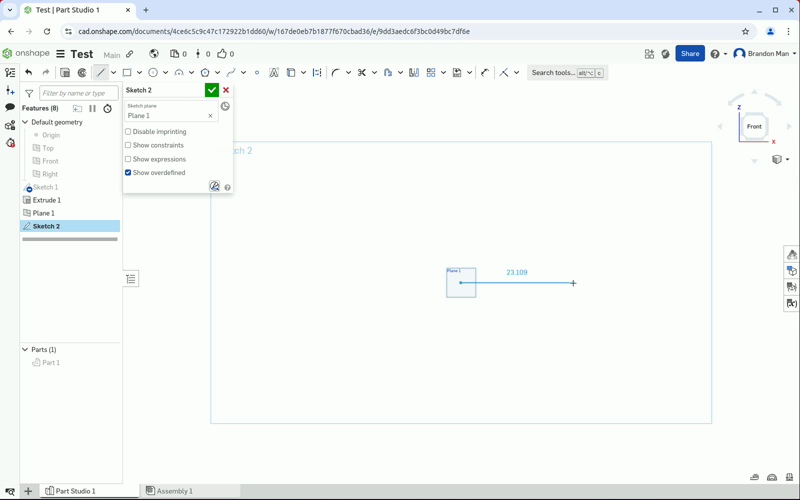
click(573, 282)
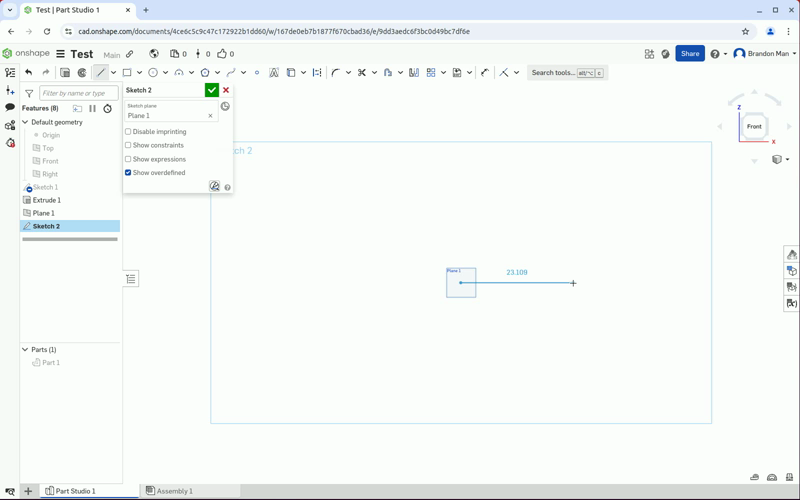
key_up(shift)
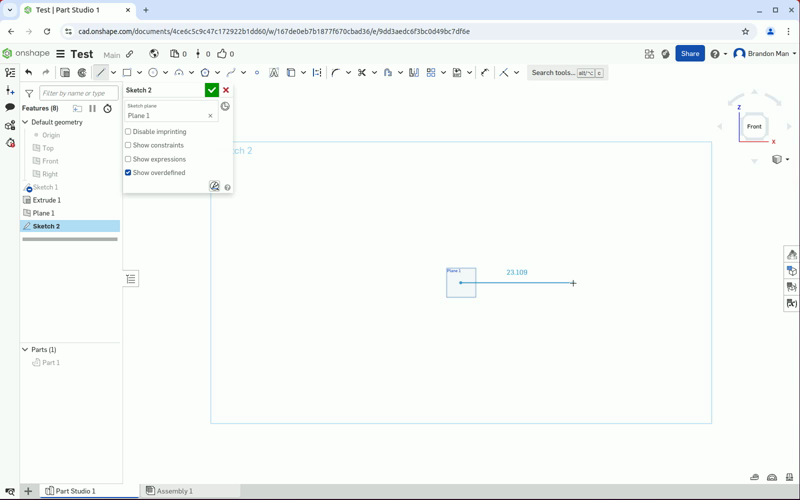
key_down(shift)
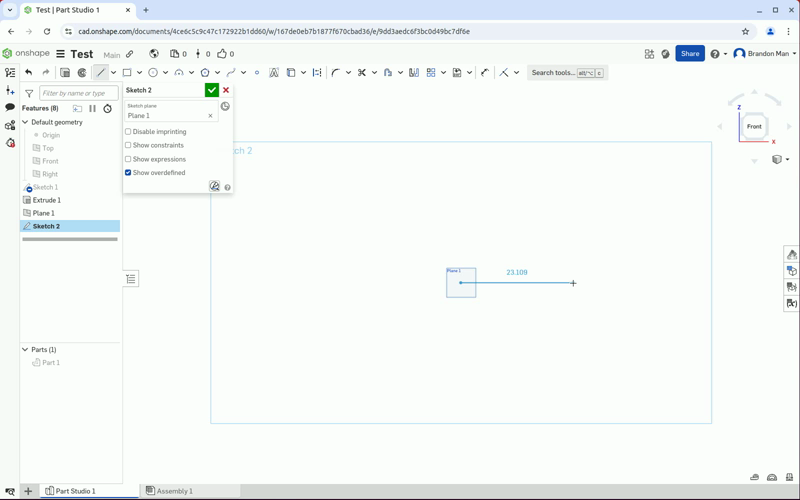
mouse_move(589, 282)
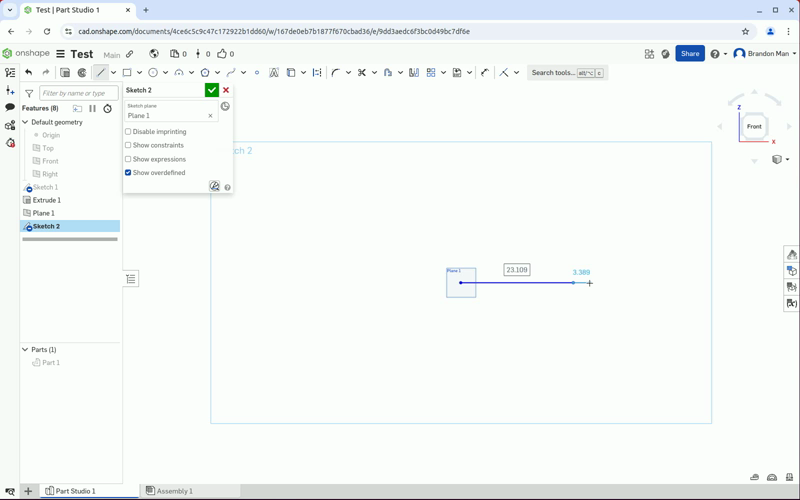
mouse_move(573, 270)
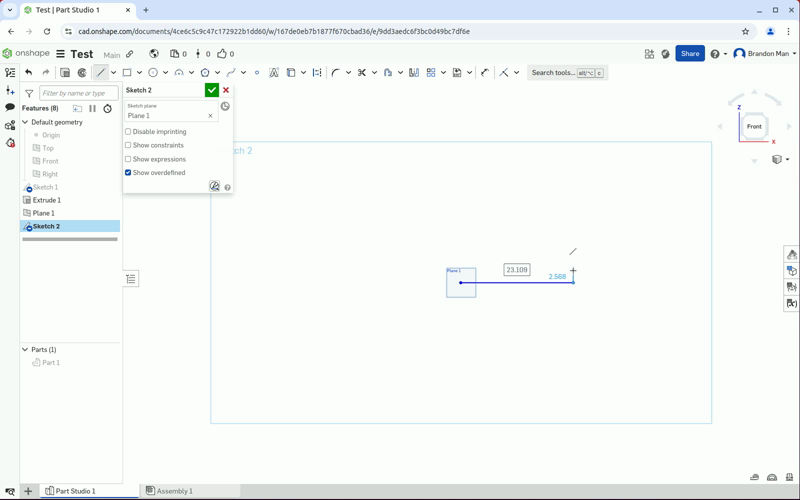
click(573, 270)
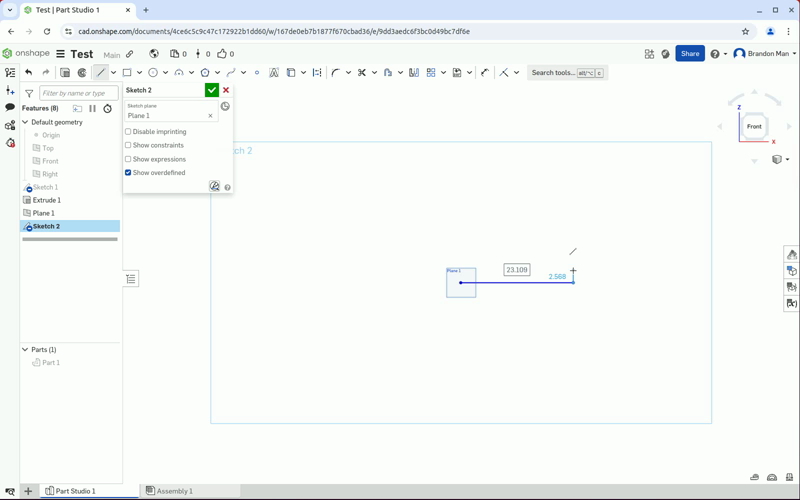
key_up(shift)
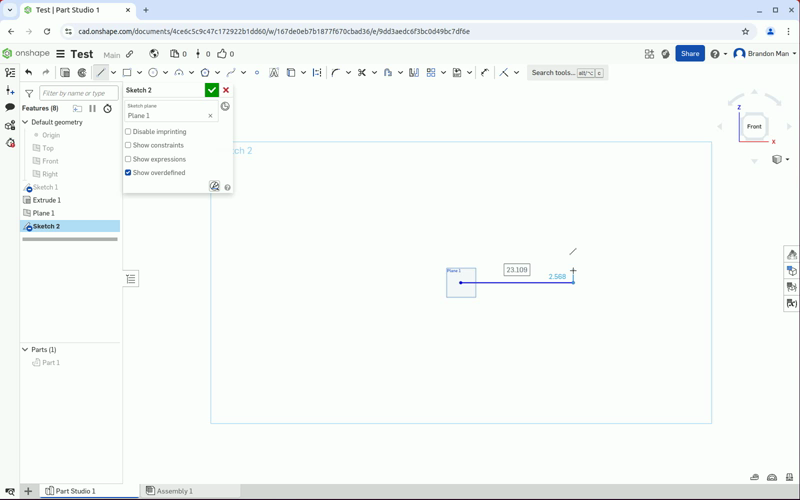
key_down(shift)
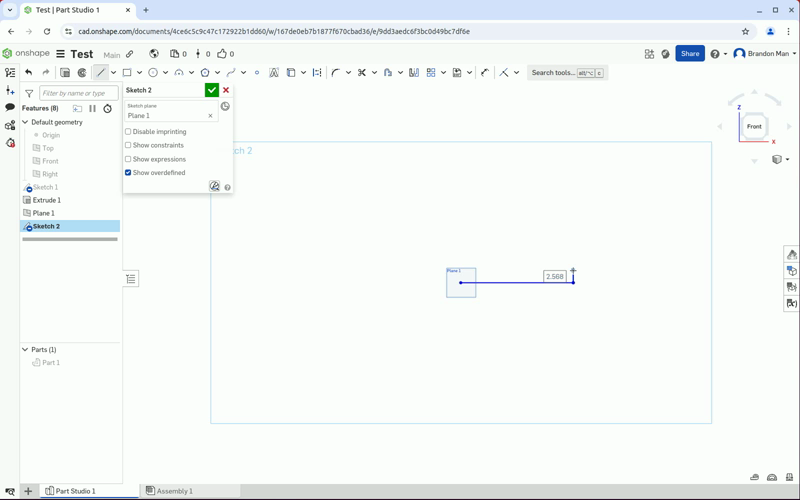
mouse_move(460, 270)
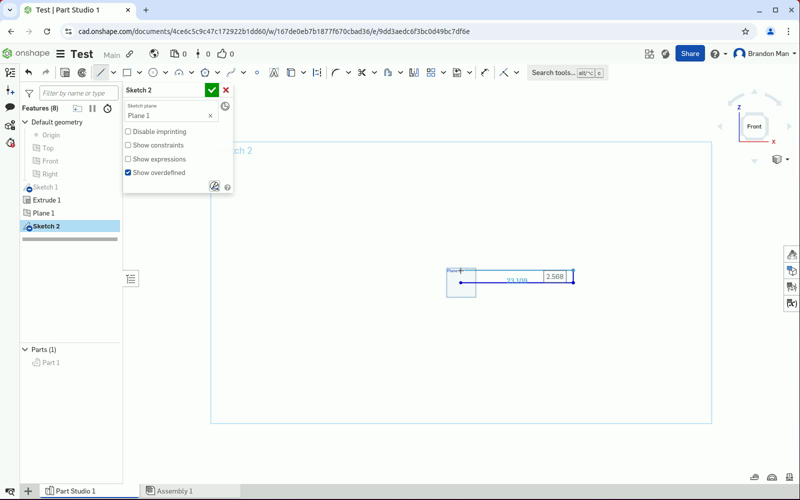
click(460, 270)
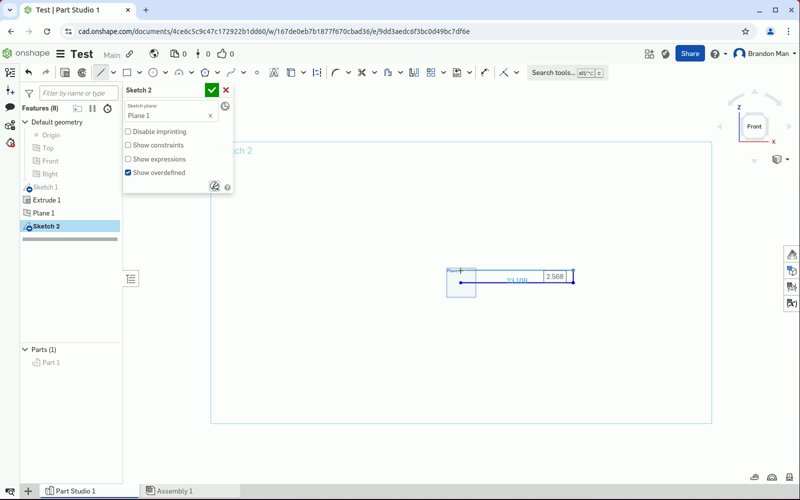
key_up(shift)
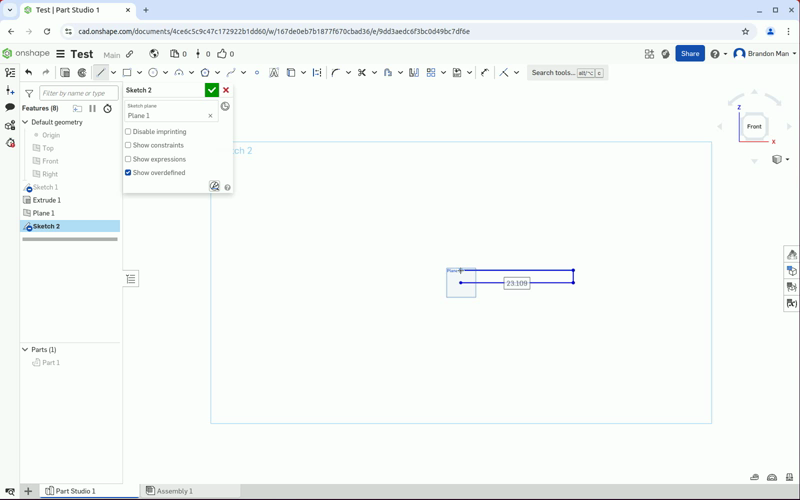
mouse_move(490, 270)
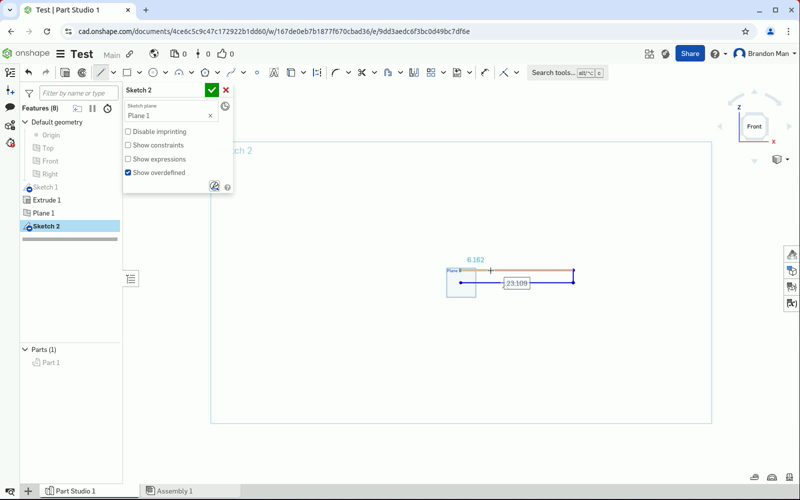
key_down(shift)
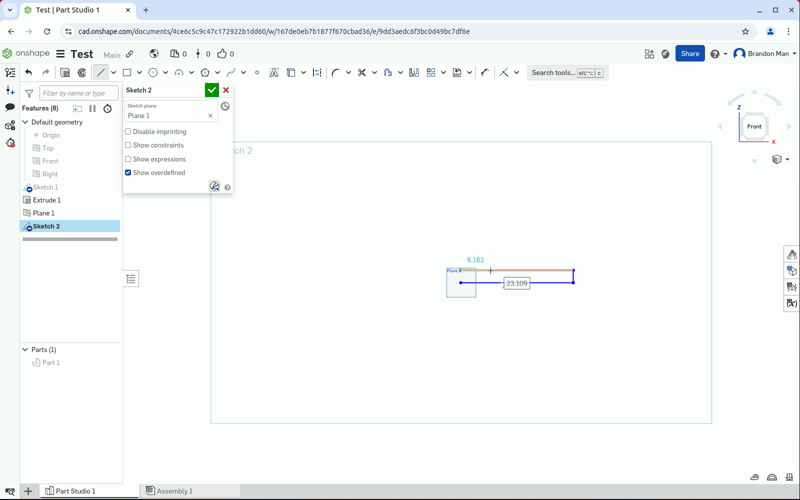
mouse_move(460, 282)
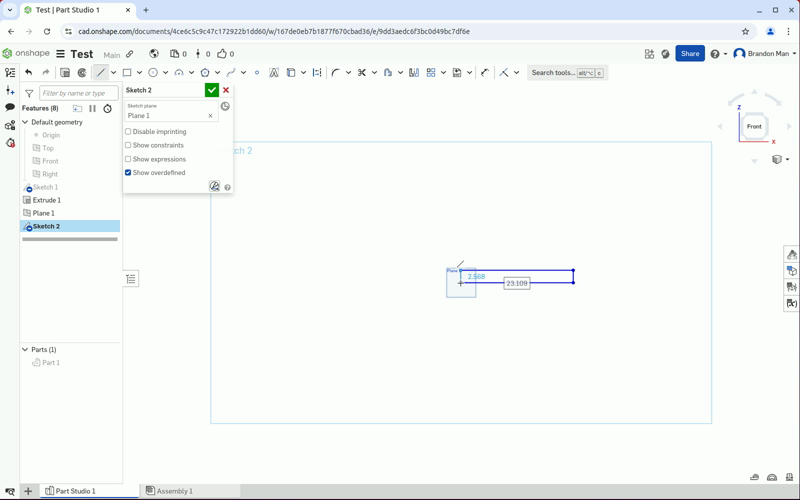
key_up(shift)
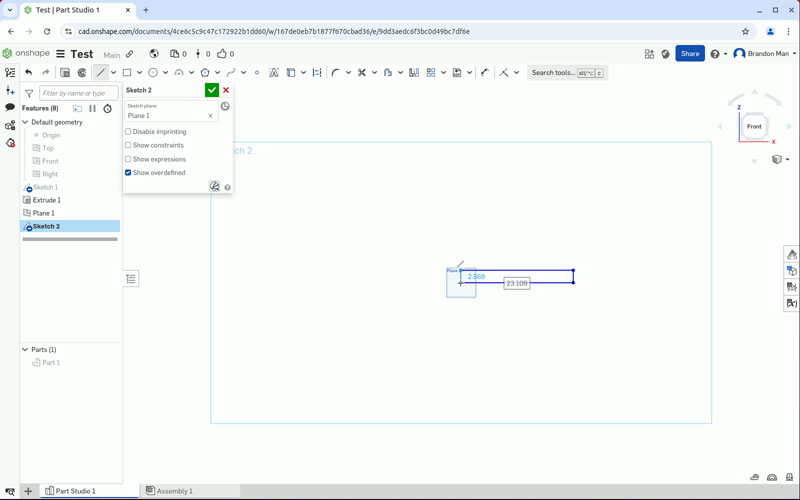
click(460, 282)
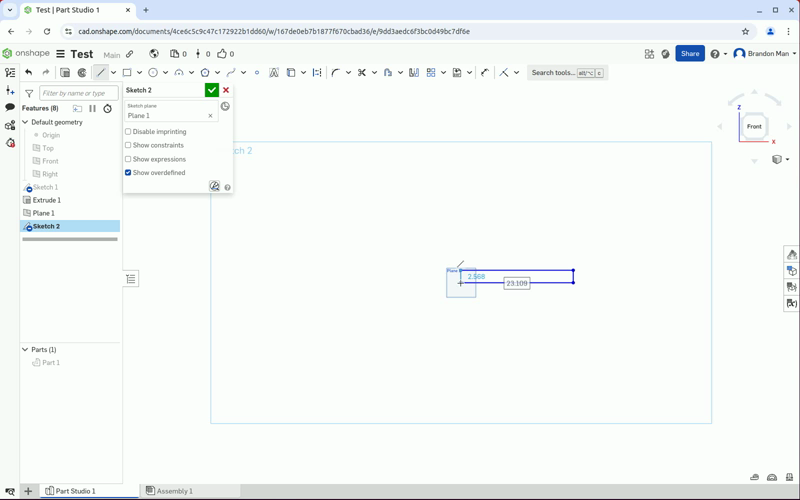
key(esc)
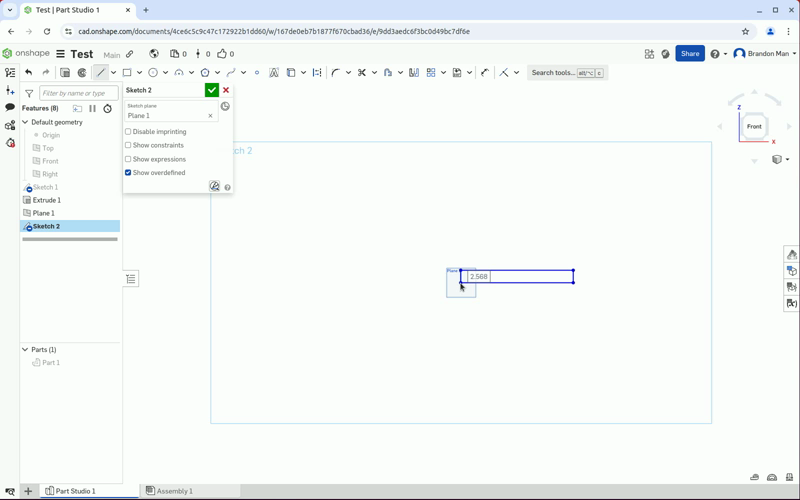
mouse_move(477, 274)
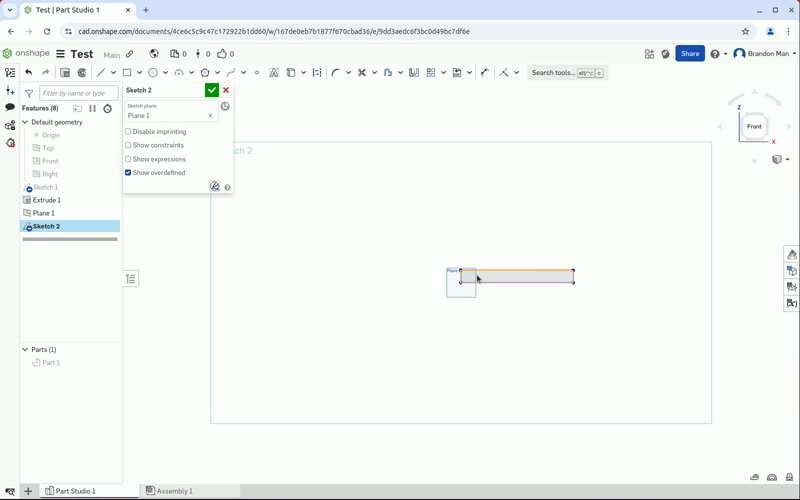
scroll(6)
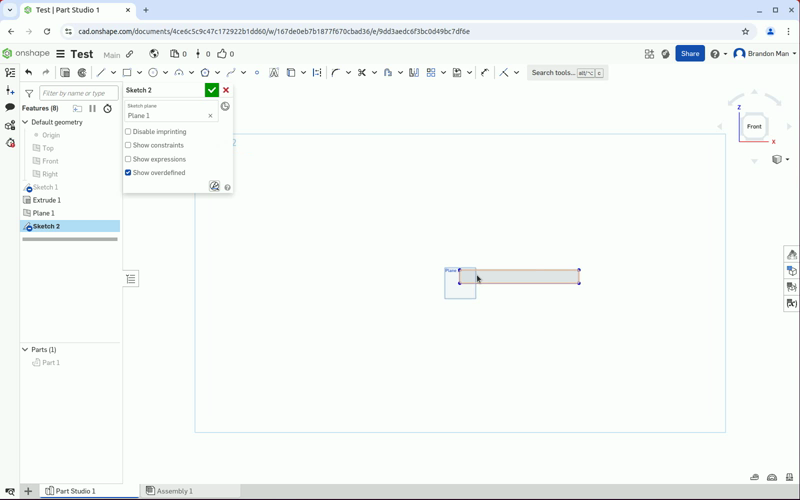
scroll(6)
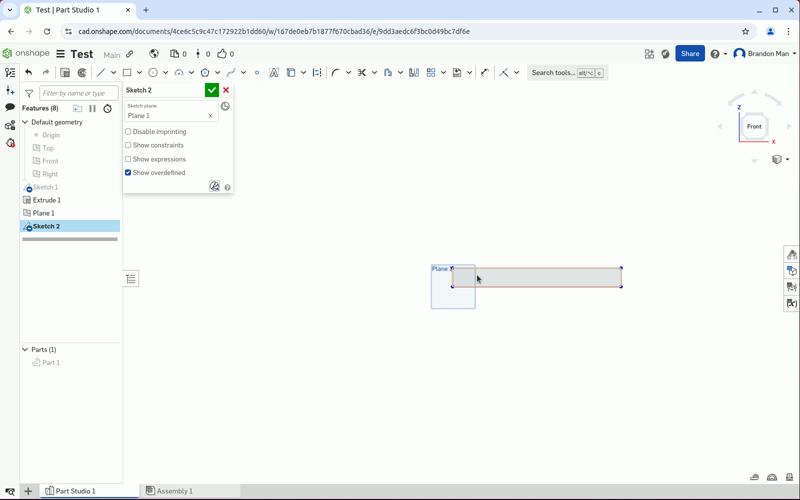
scroll(6)
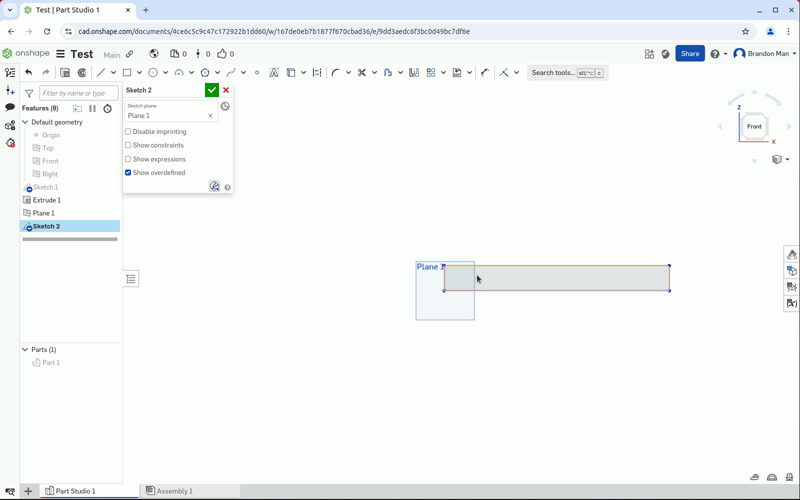
scroll(6)
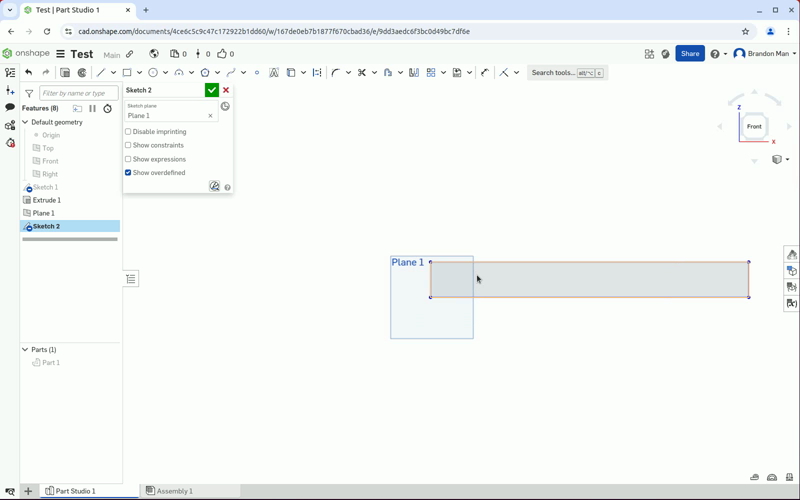
scroll(6)
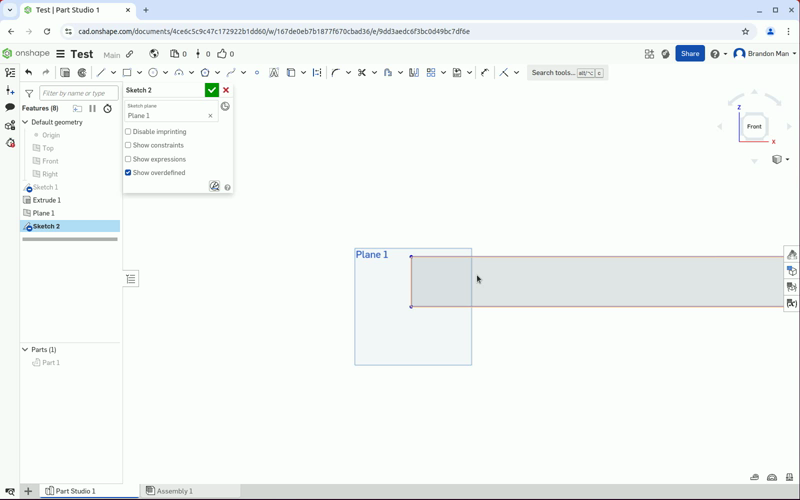
scroll(6)
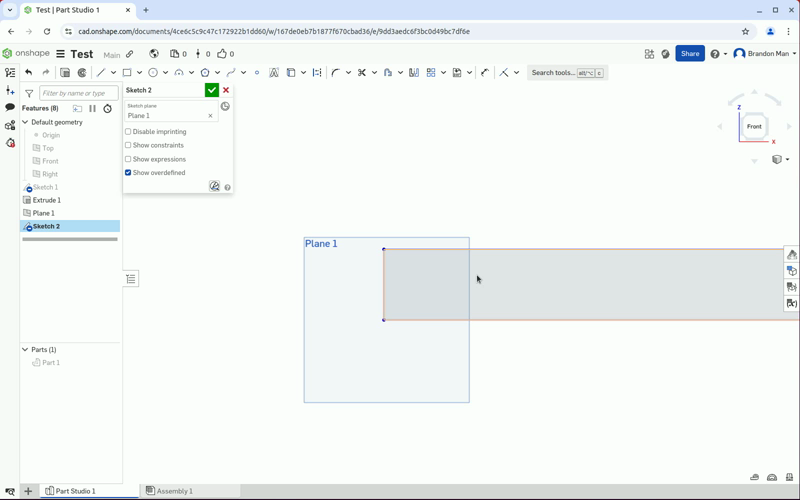
scroll(6)
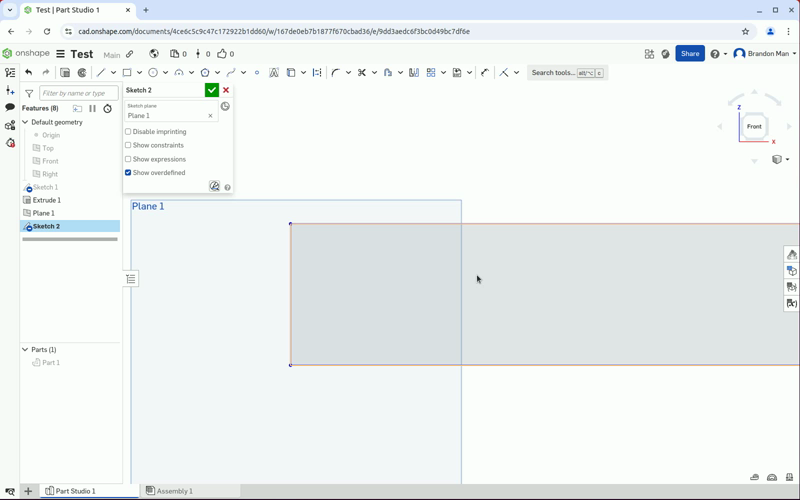
click(477, 274)
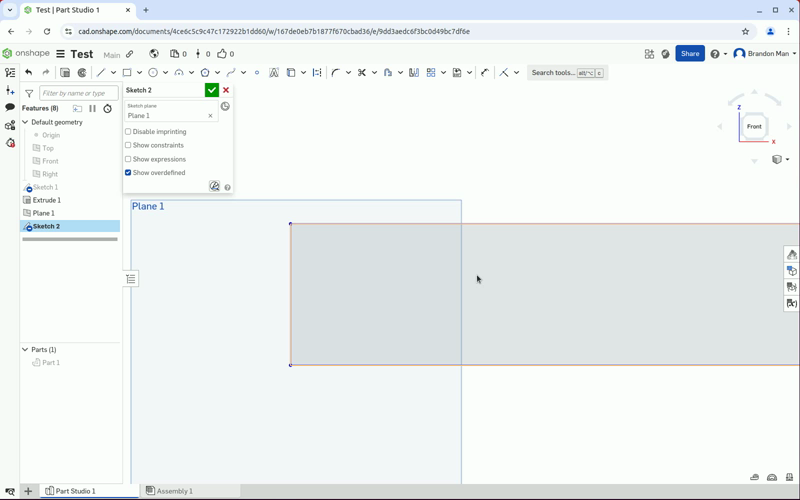
scroll(-6)
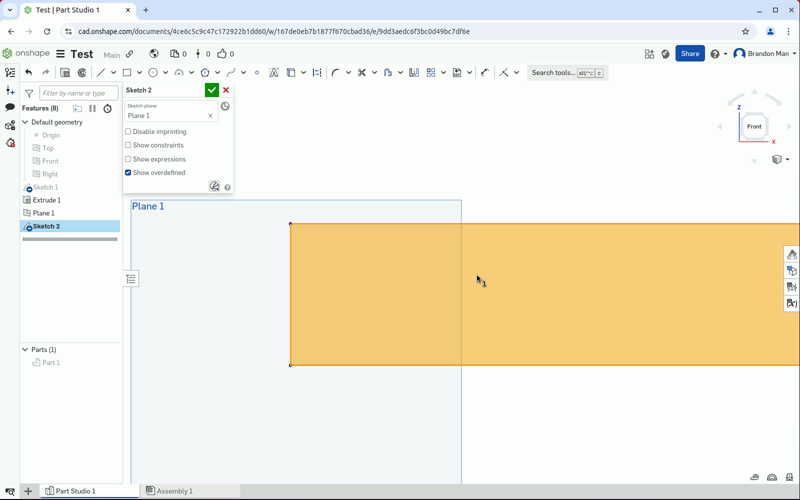
scroll(-6)
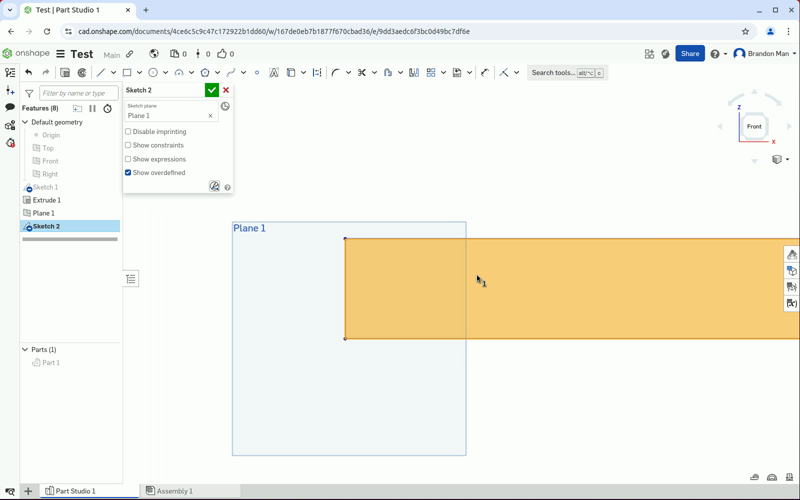
scroll(-6)
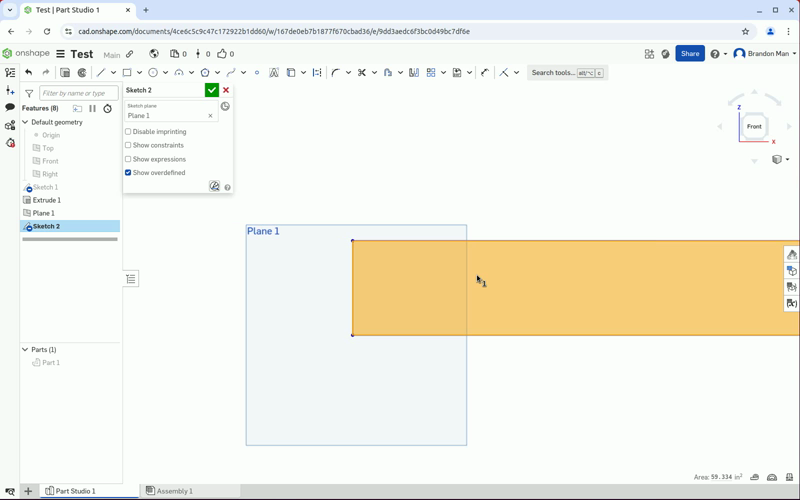
scroll(-6)
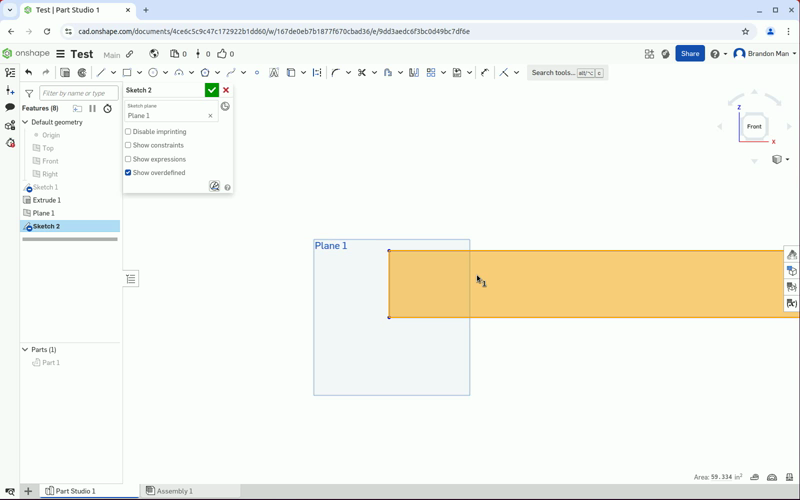
scroll(-6)
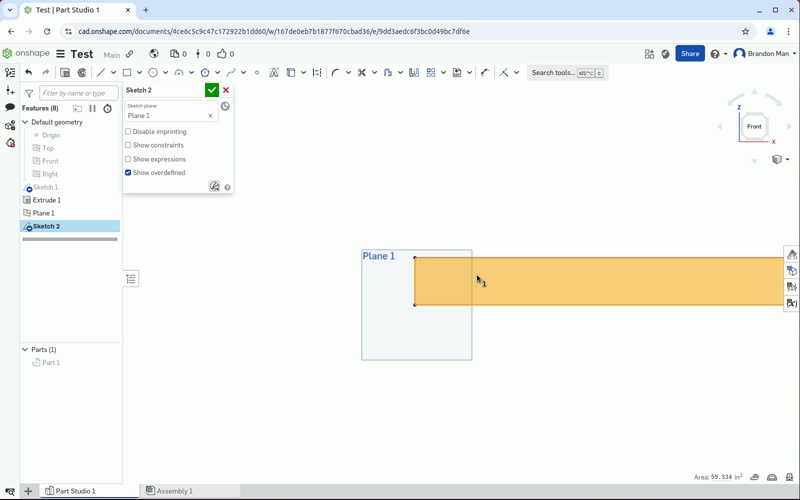
scroll(-6)
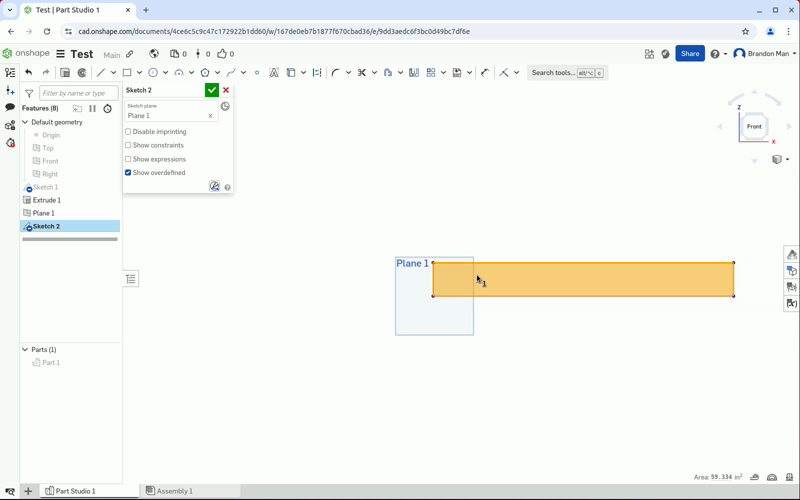
scroll(-6)
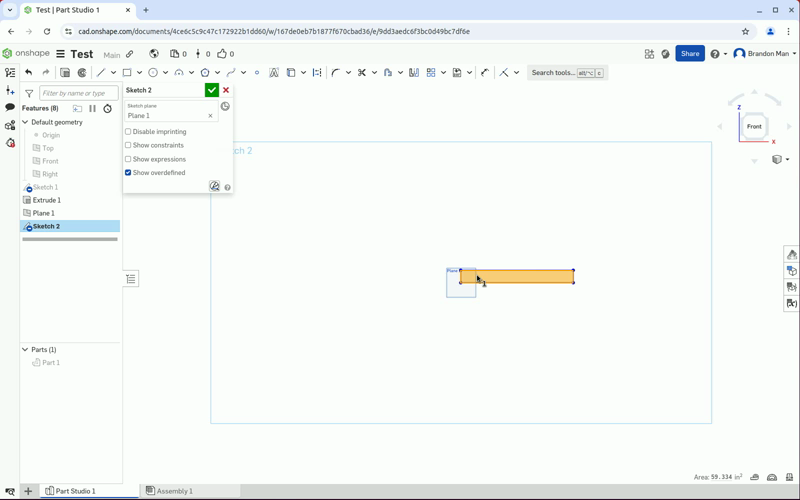
mouse_move(73, 352)
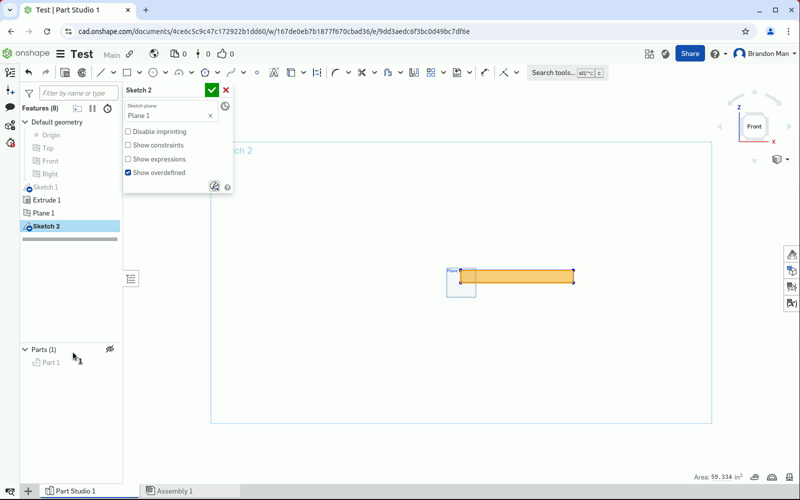
key(shift+y)
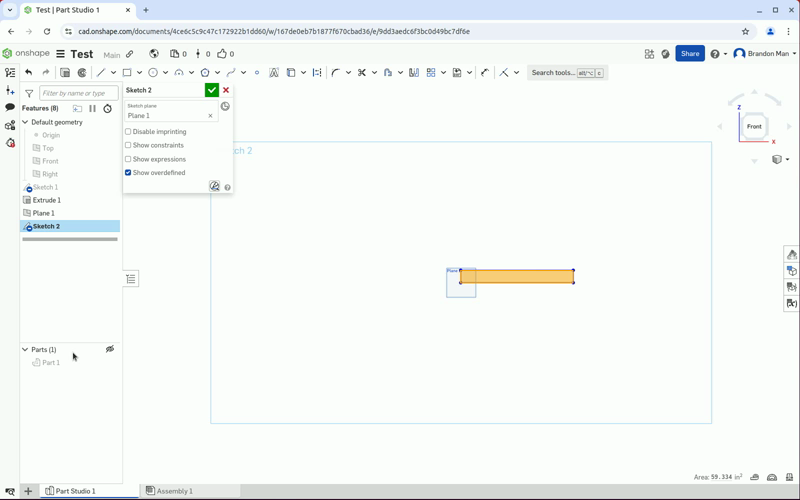
key(shift+e)
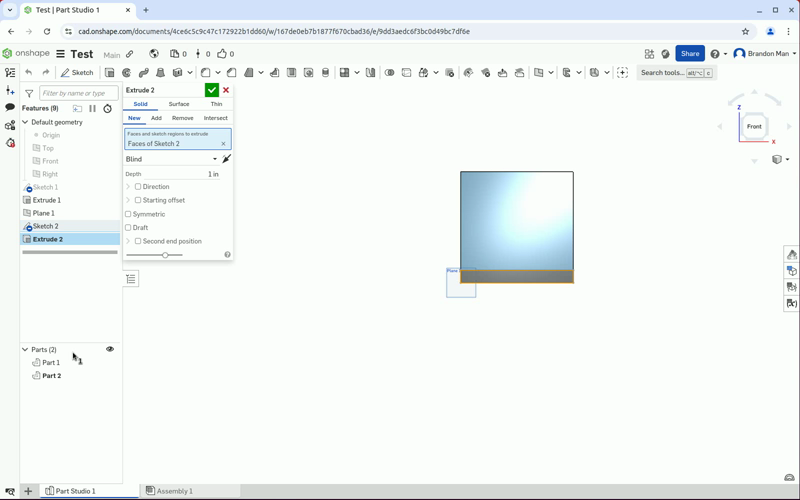
mouse_move(143, 106)
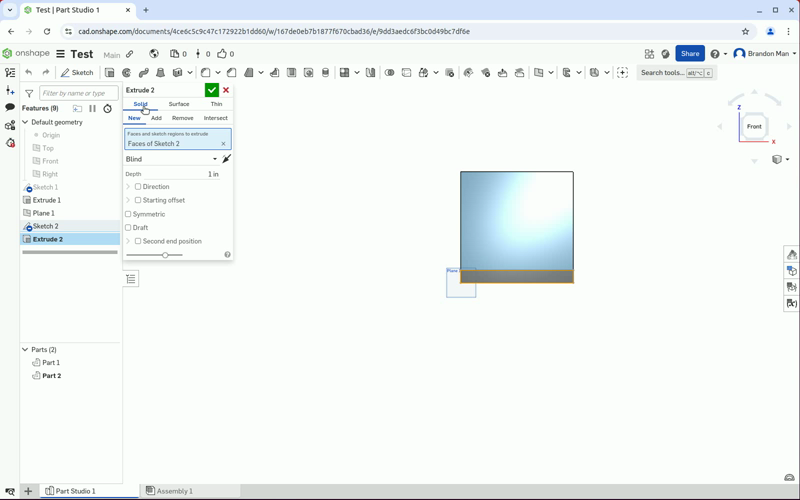
click(143, 106)
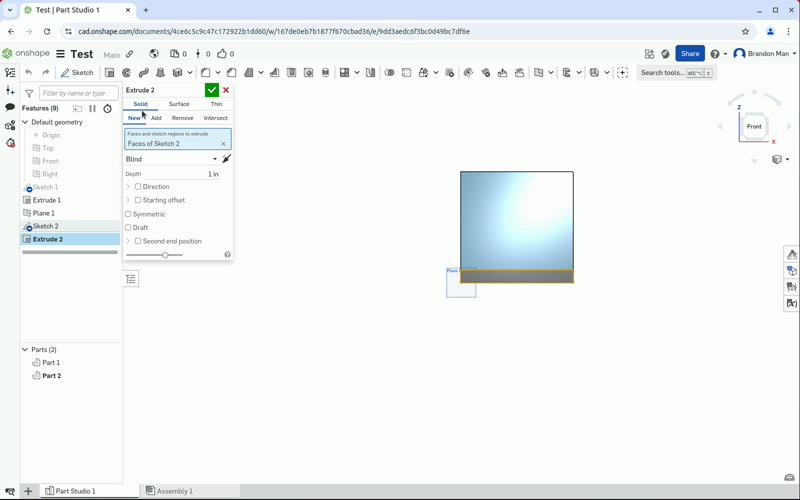
mouse_move(137, 120)
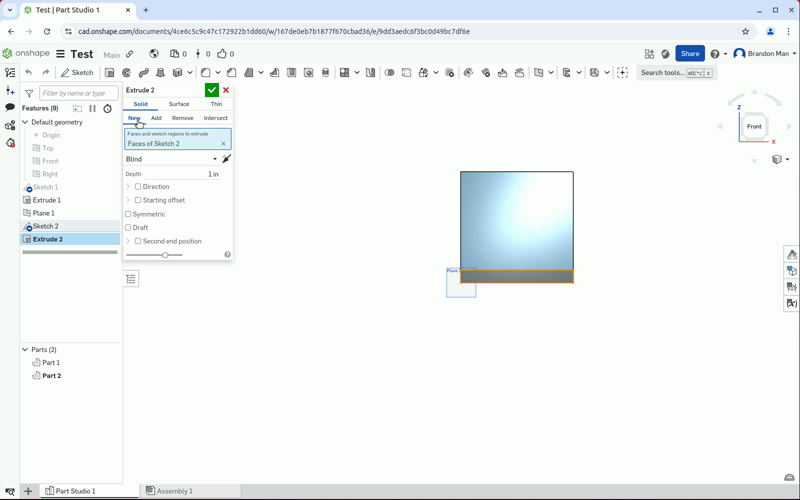
click(137, 120)
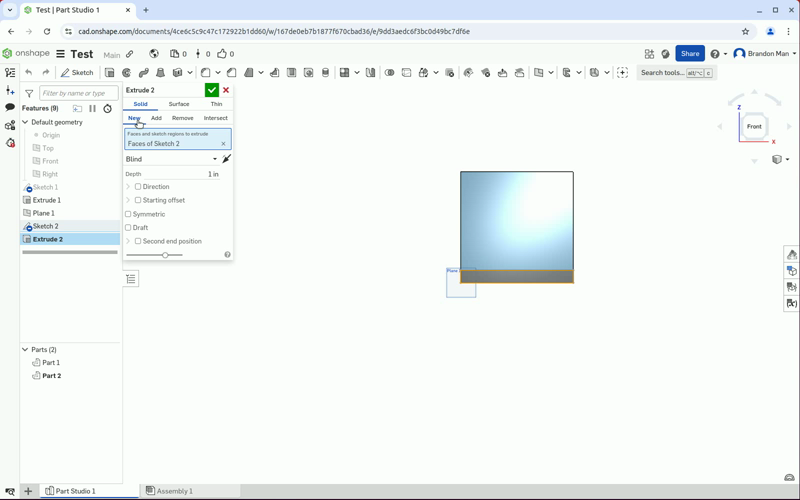
key(tab, 4)
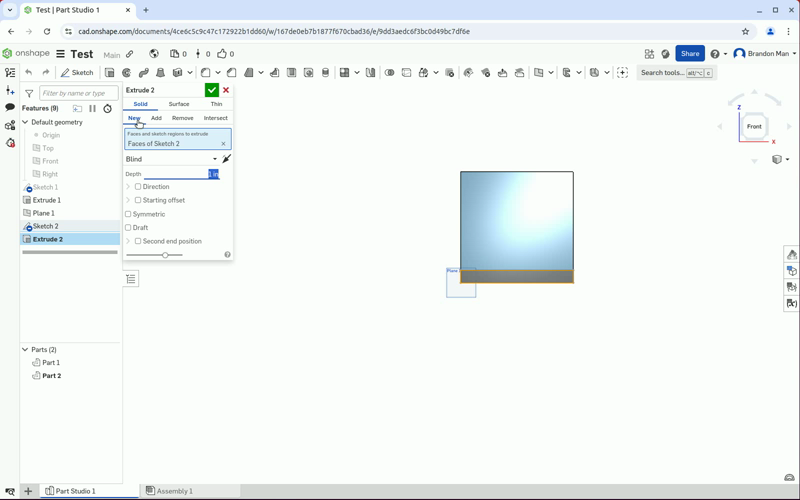
text(20.22)
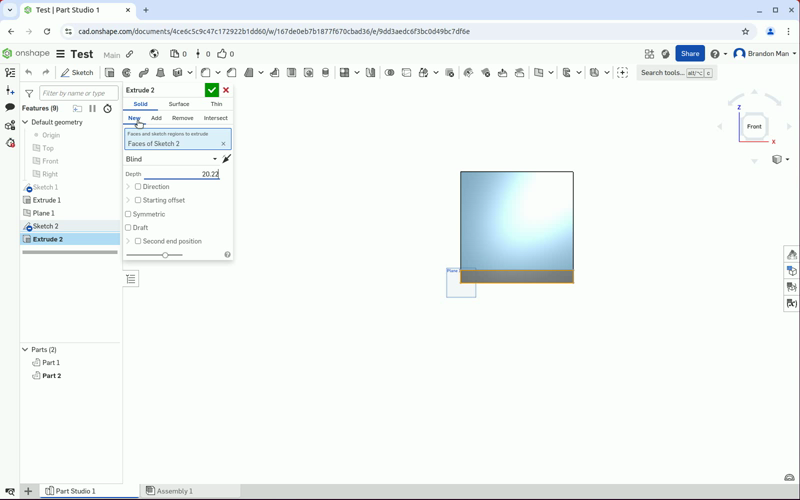
key(enter)
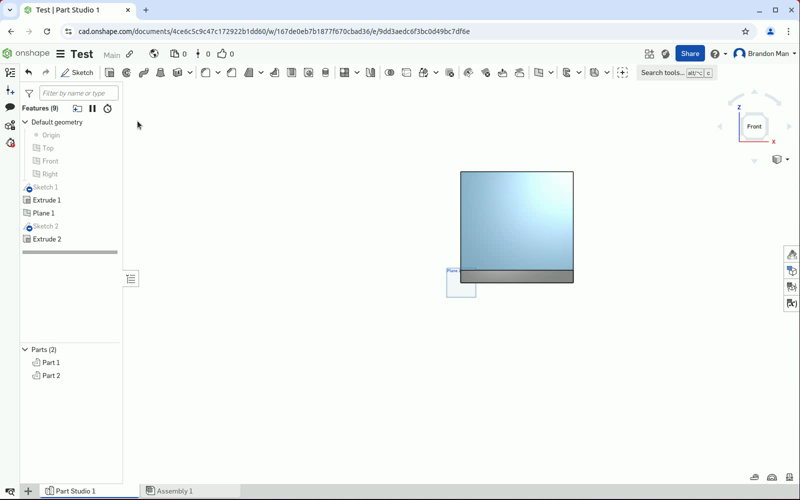
key(shift+h)
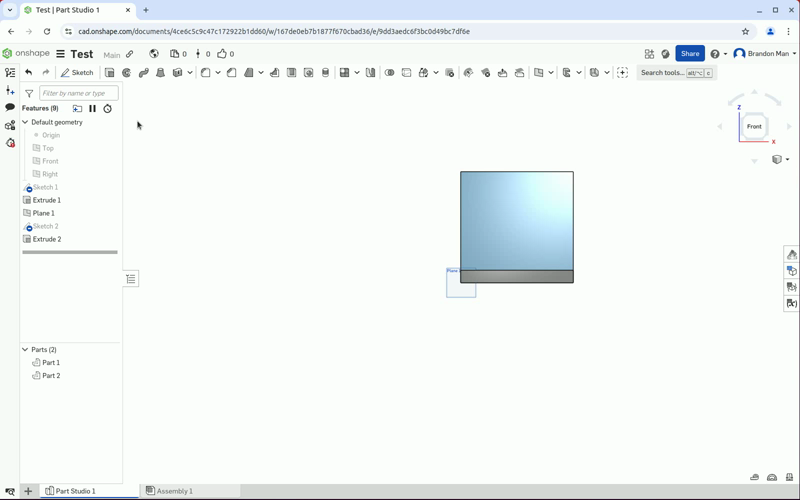
key(shift+h)
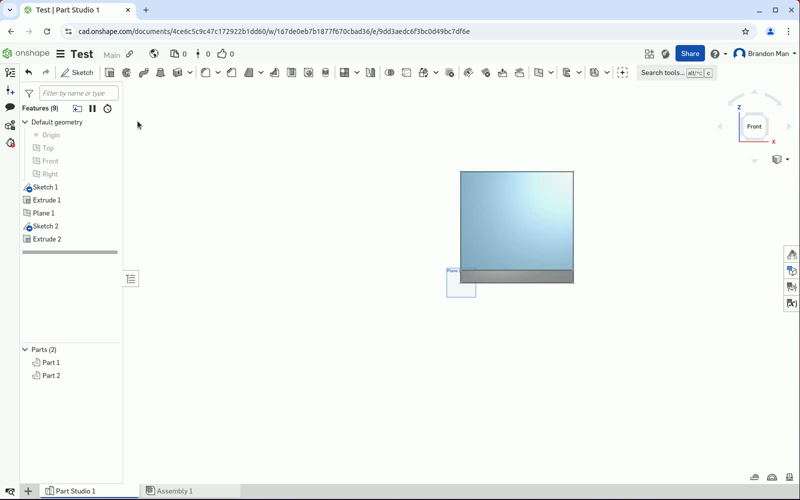
key(shift+7)
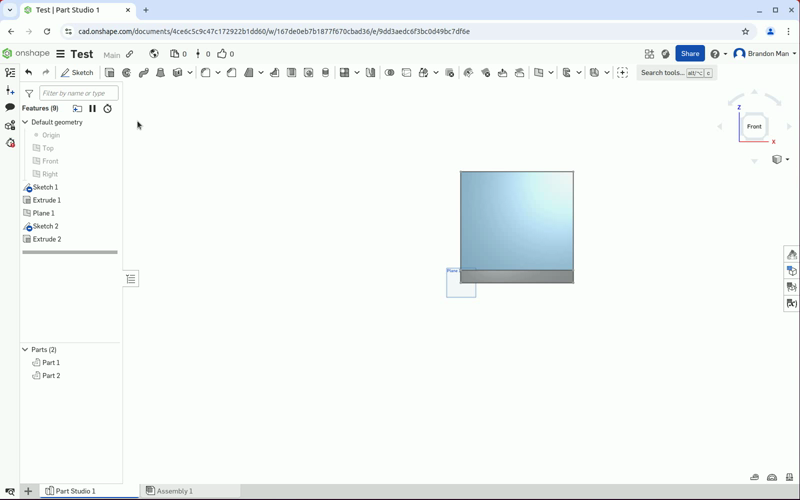
key(left, 2)
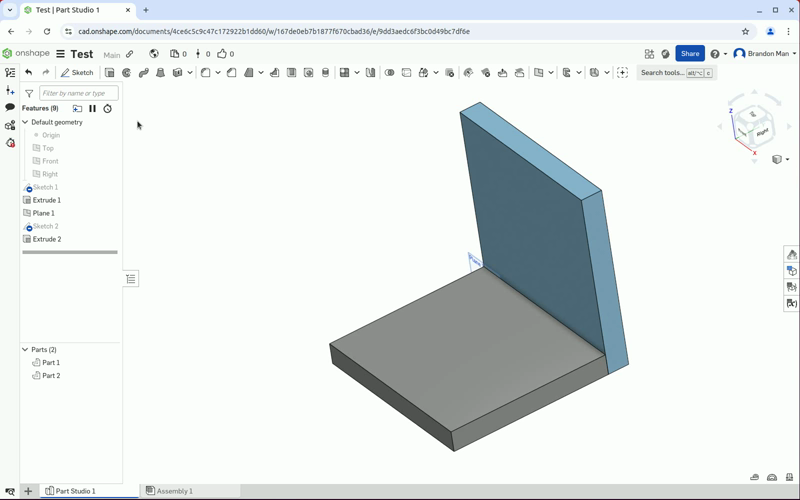
key(down, 2)
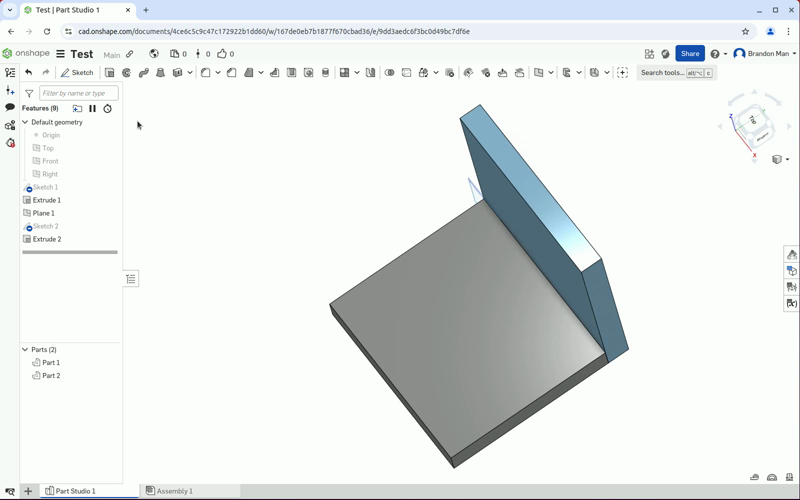
key(up, 2)
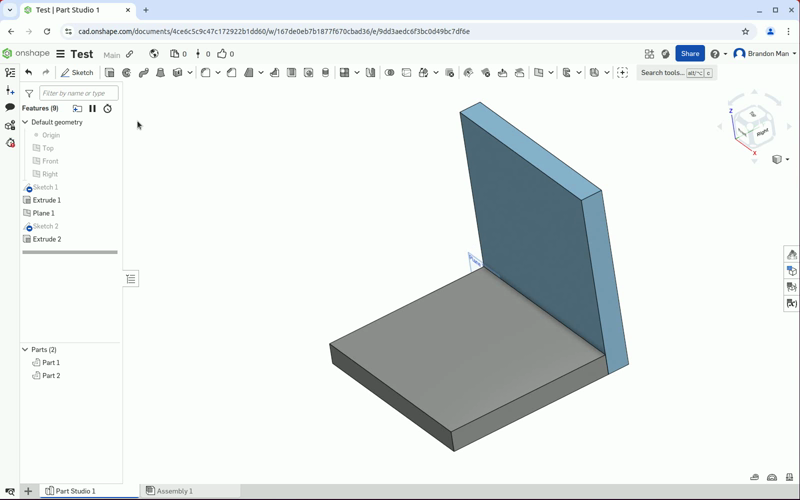
key(right, 2)
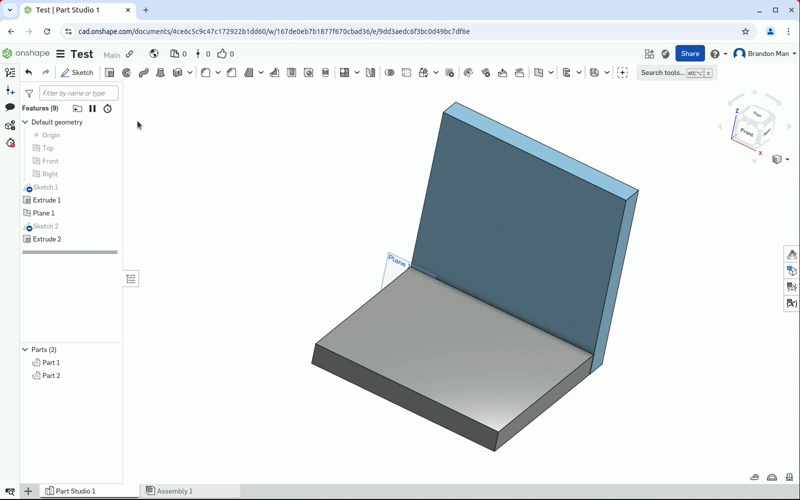
mouse_move(73, 189)
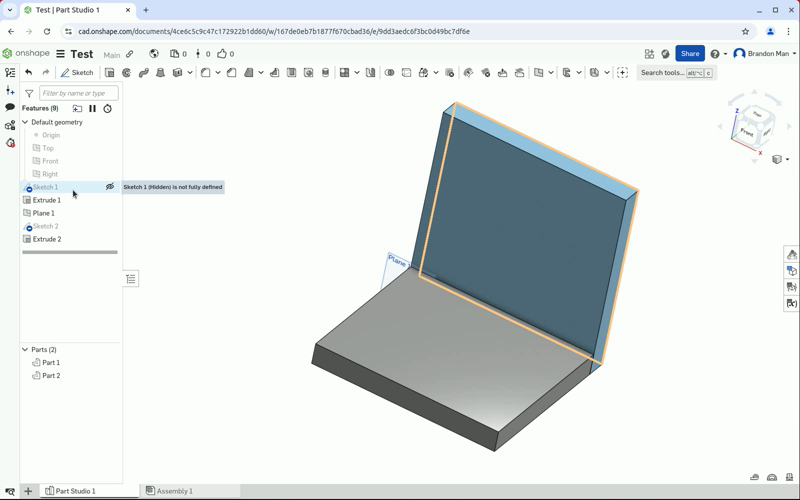
click(73, 189)